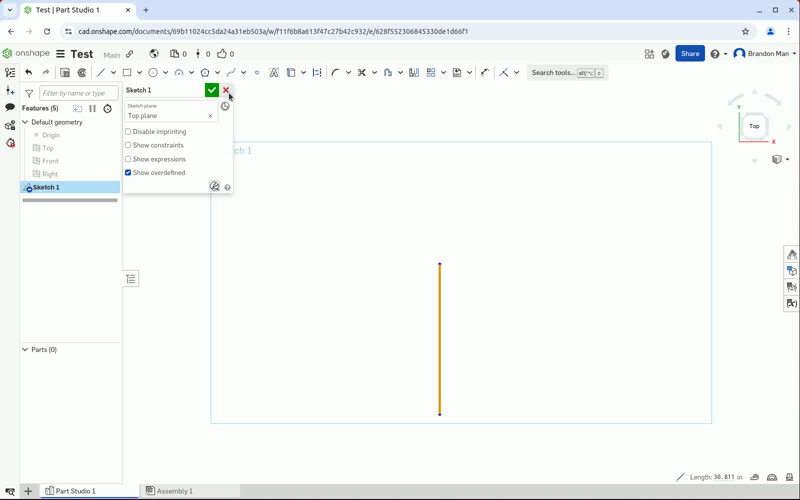
key(shift+h)
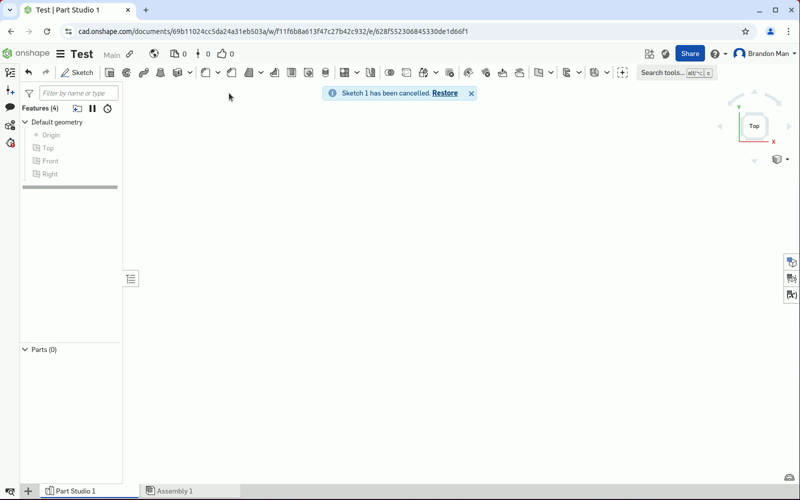
mouse_move(73, 352)
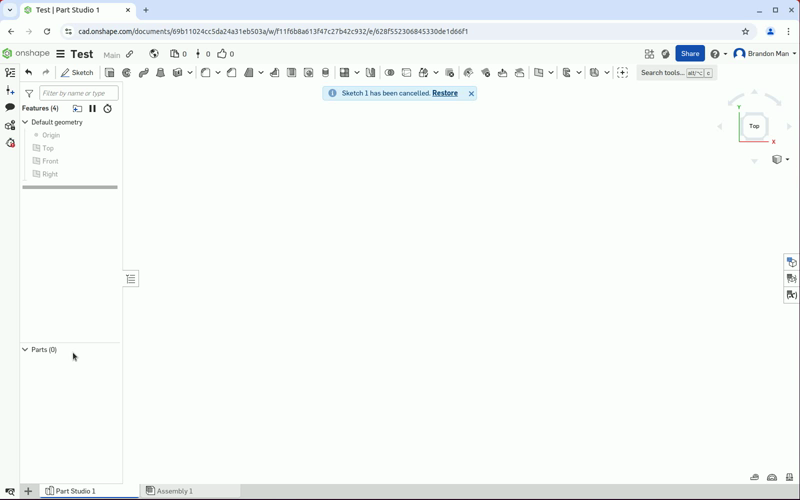
key(y)
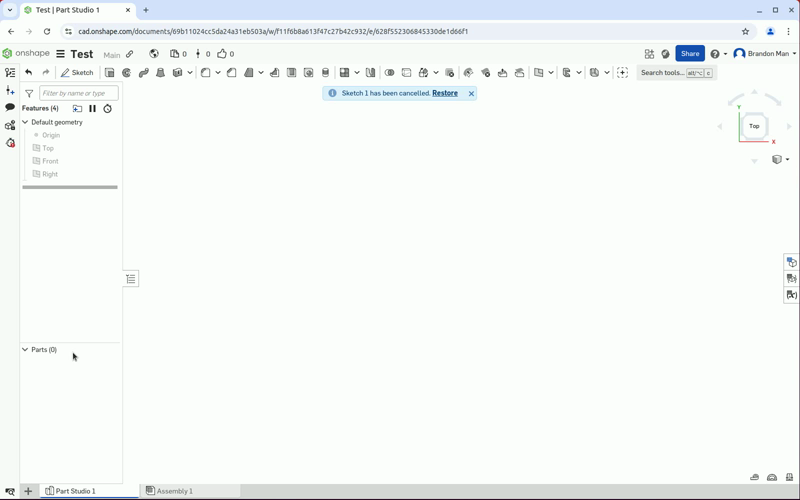
key(shift+p)
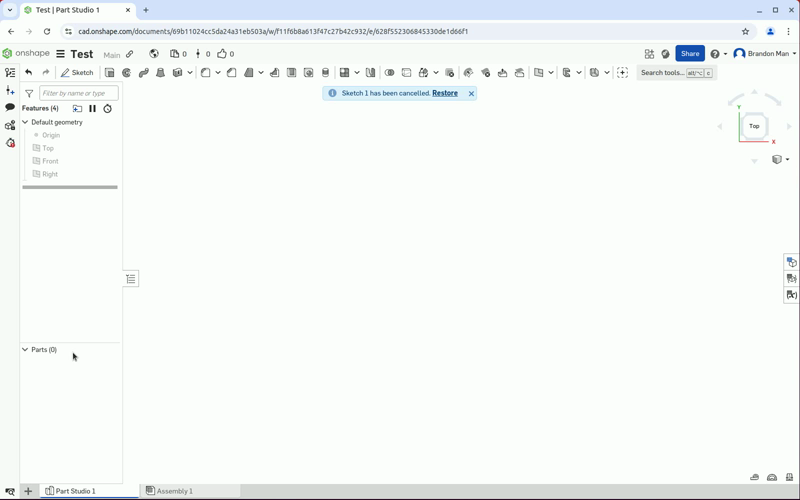
key(space)
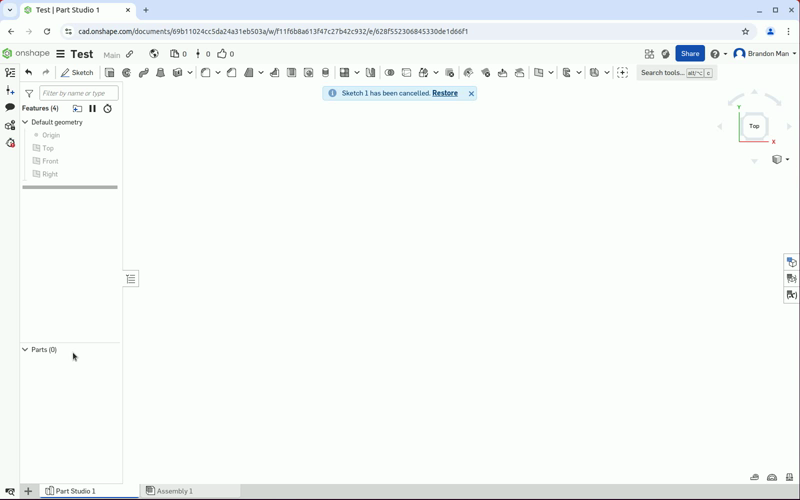
key_down(shift)
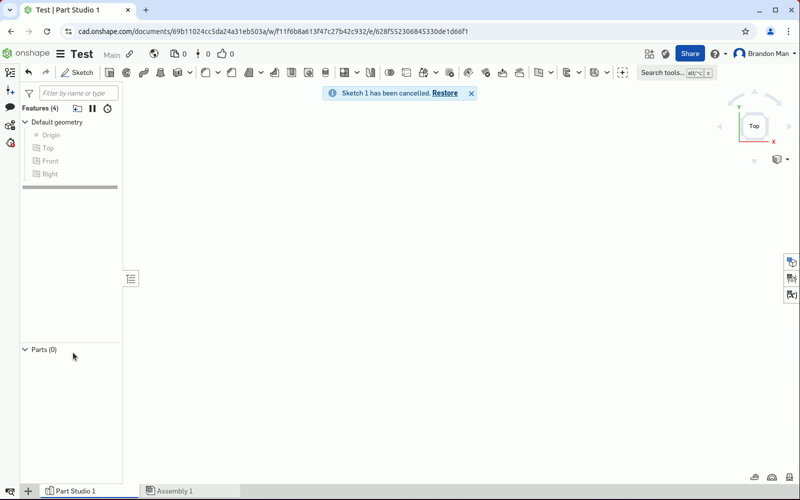
key(up)
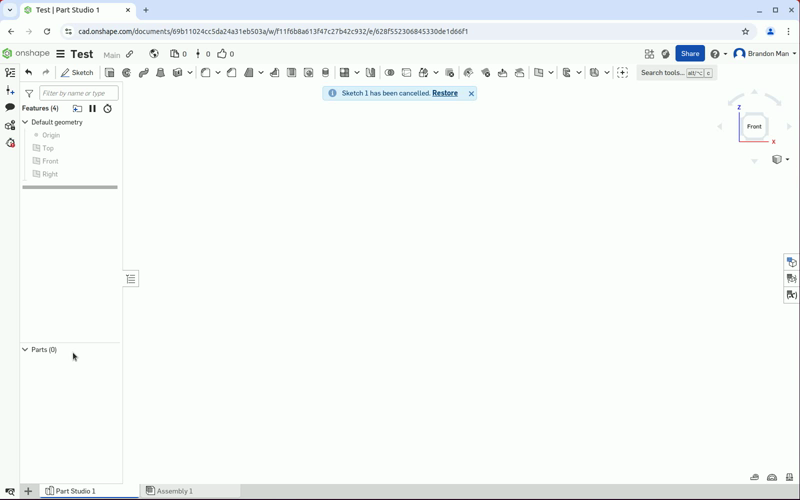
key_up(shift)
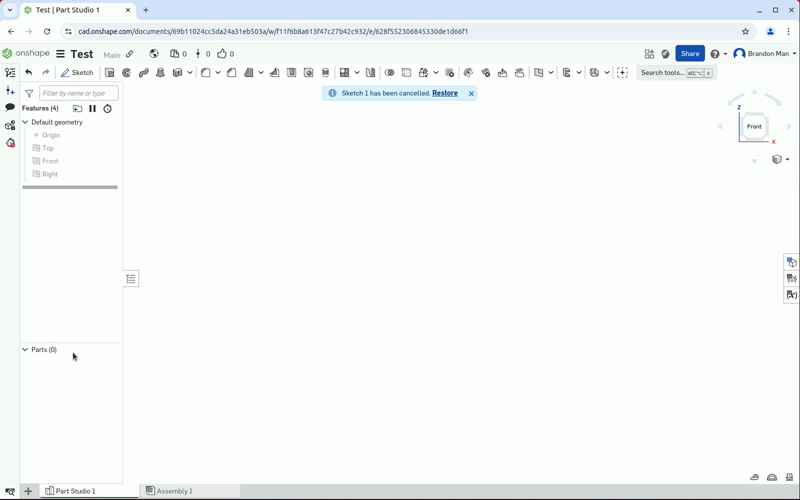
mouse_move(73, 352)
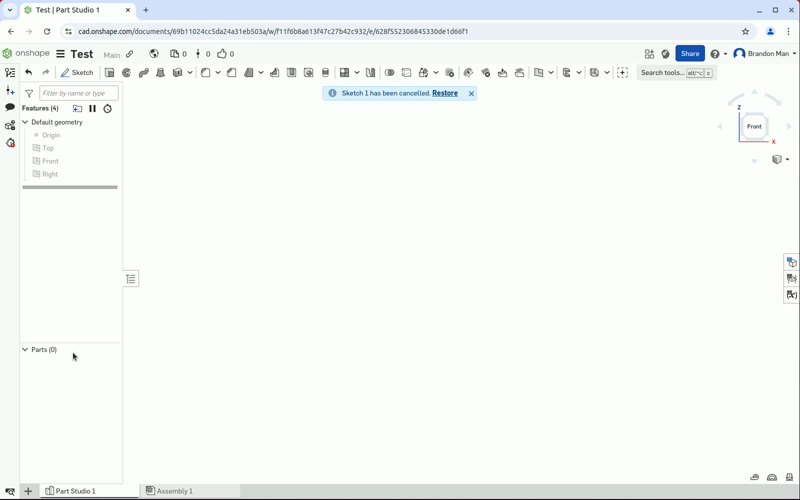
key(shift+y)
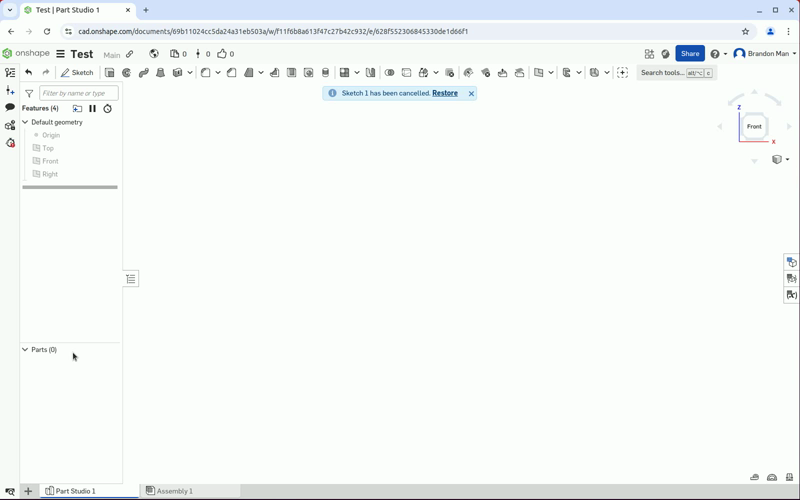
key(shift+s)
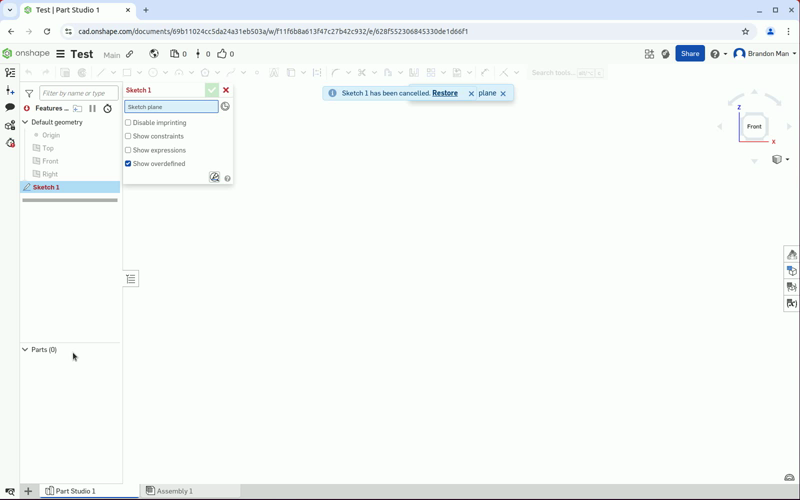
mouse_move(73, 163)
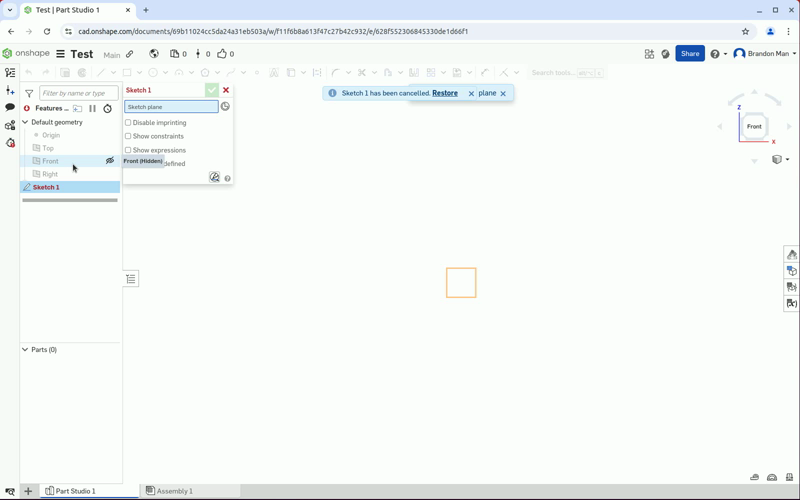
click(73, 163)
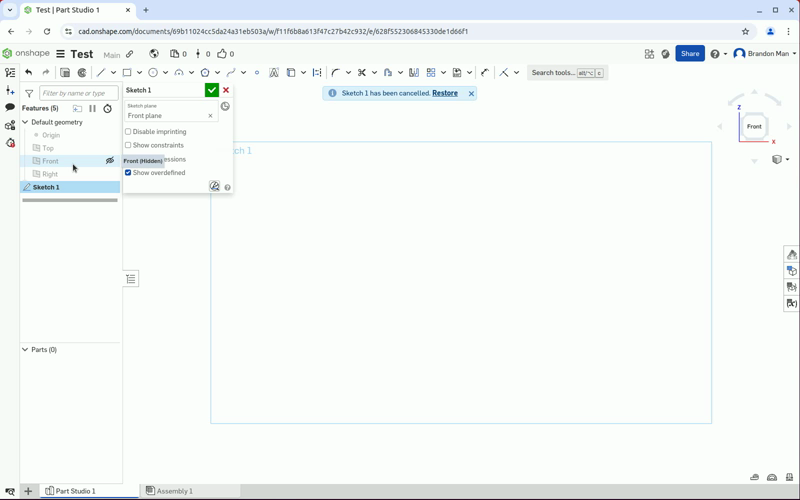
mouse_move(73, 352)
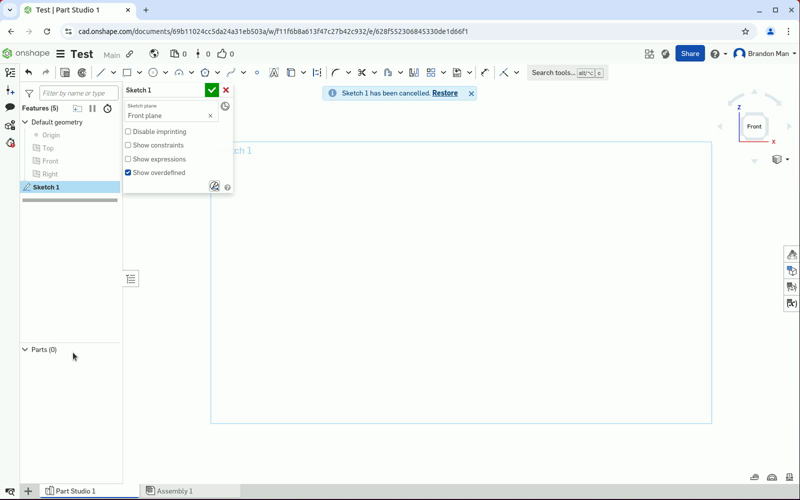
key(y)
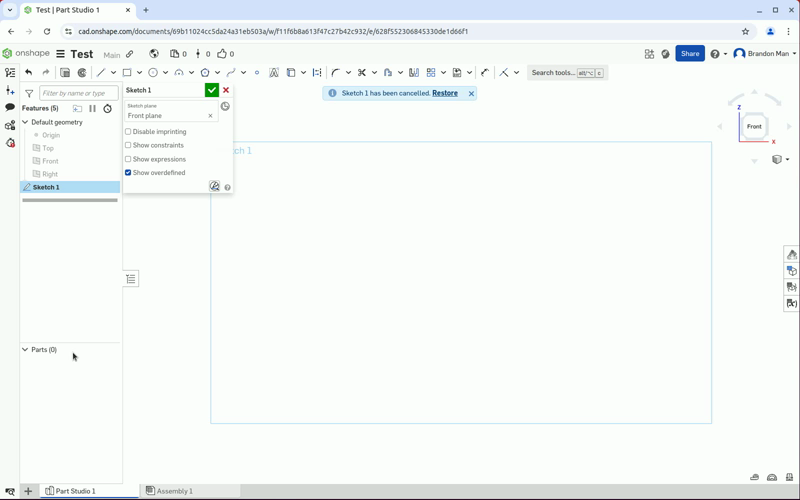
key(l)
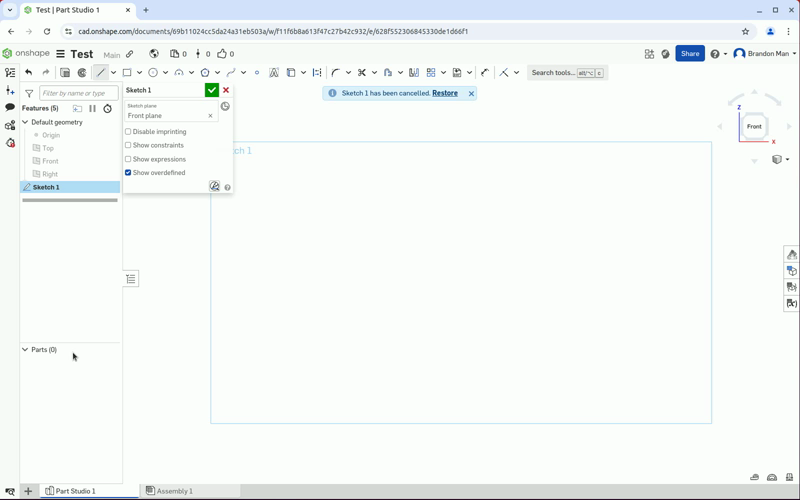
key_down(shift)
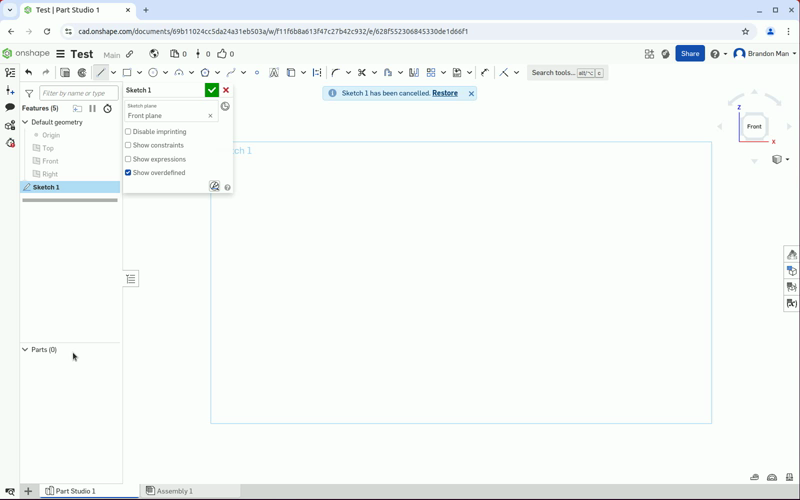
mouse_move(348, 373)
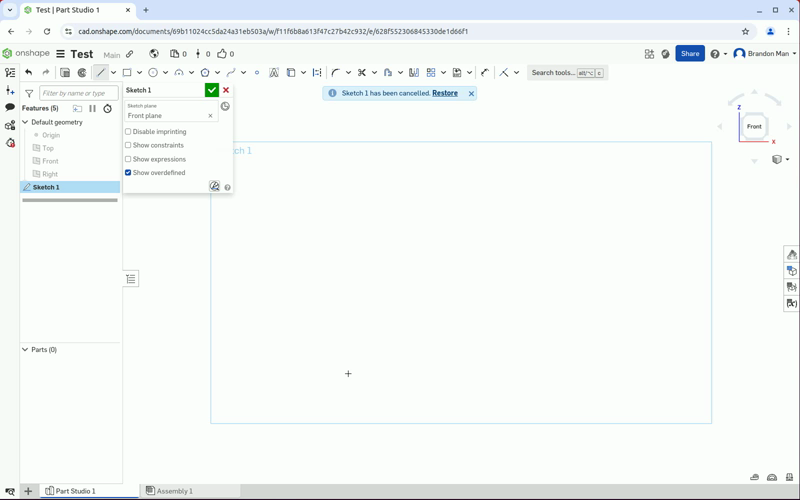
click(348, 373)
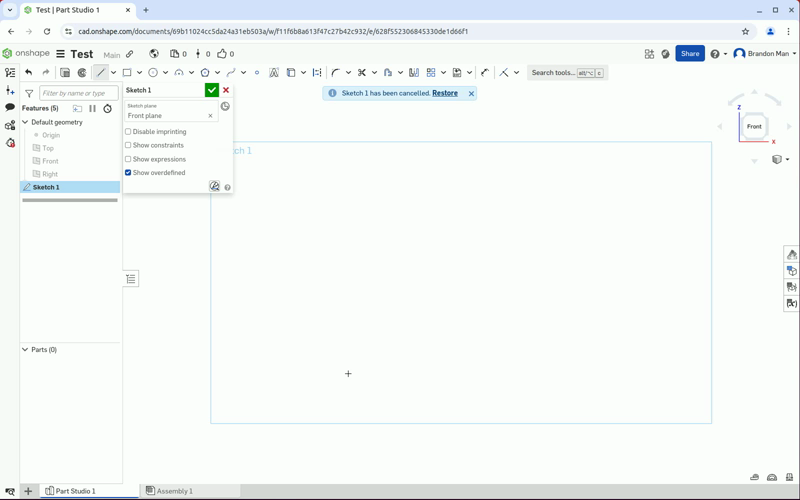
key_up(shift)
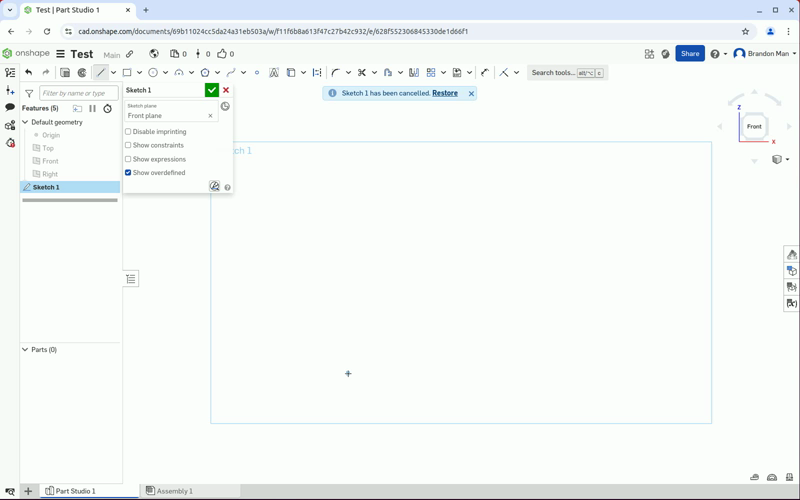
key_down(shift)
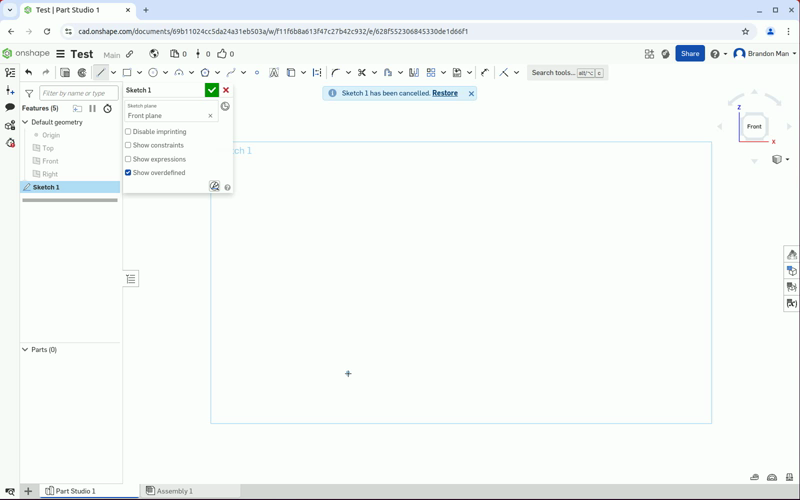
mouse_move(536, 373)
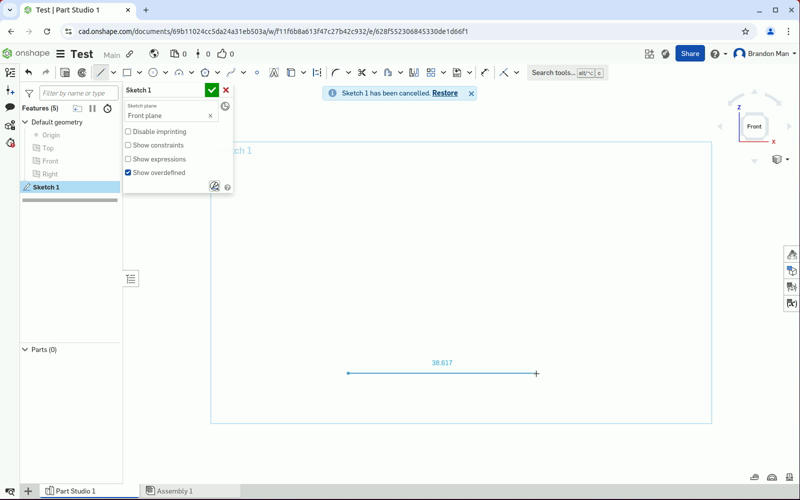
click(536, 373)
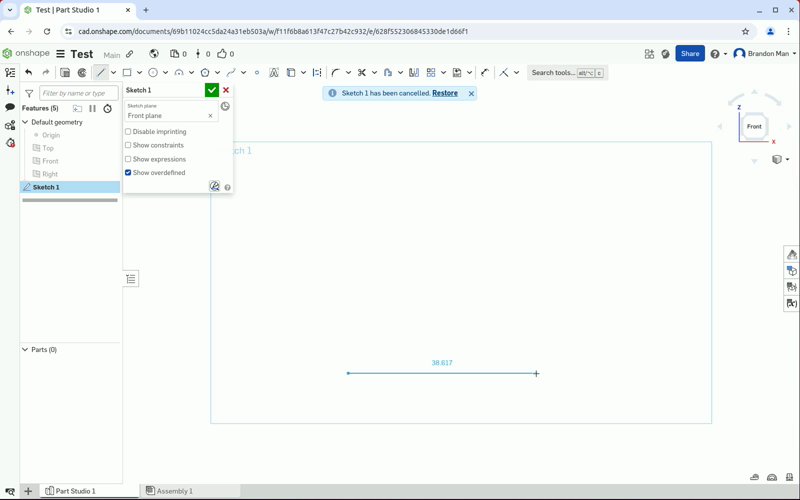
key_up(shift)
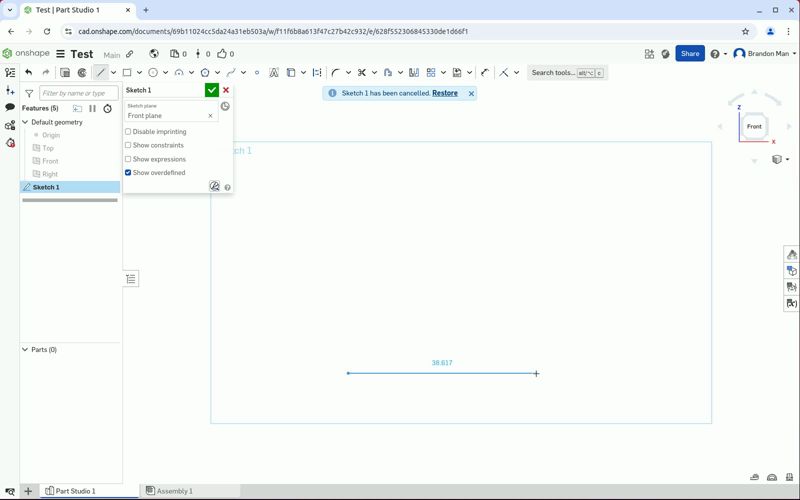
key_down(shift)
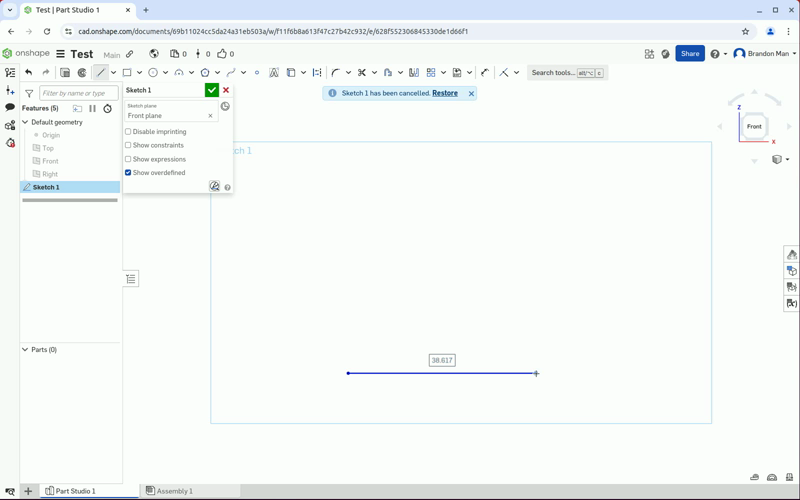
mouse_move(536, 185)
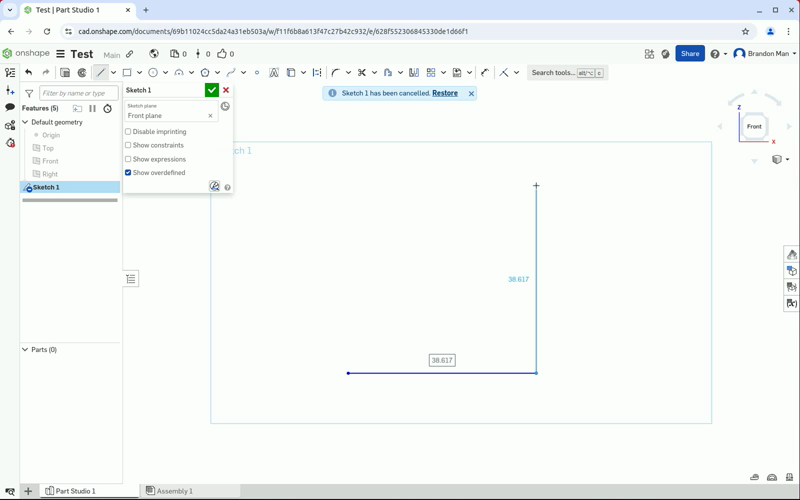
click(536, 185)
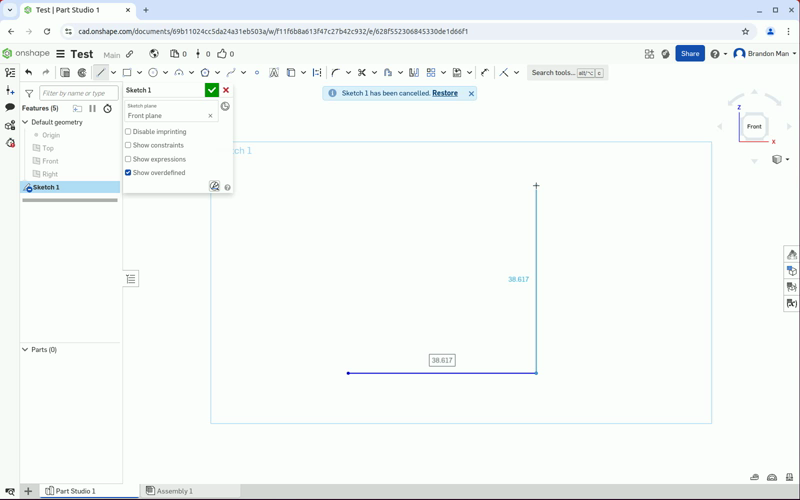
key_up(shift)
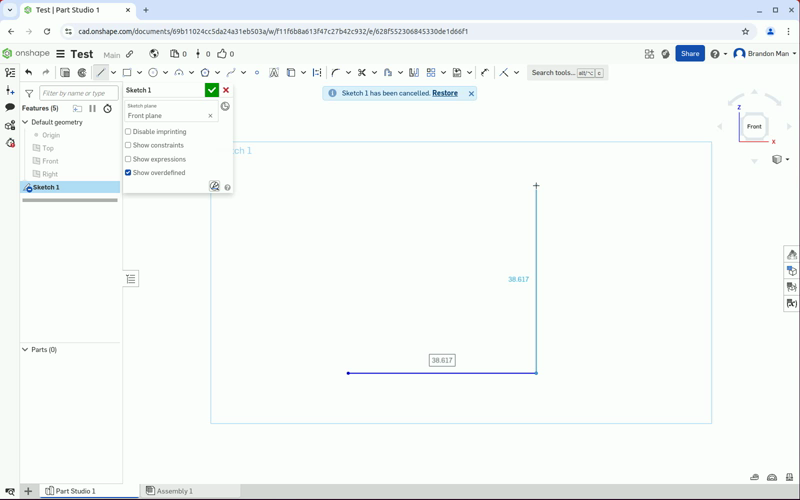
key_down(shift)
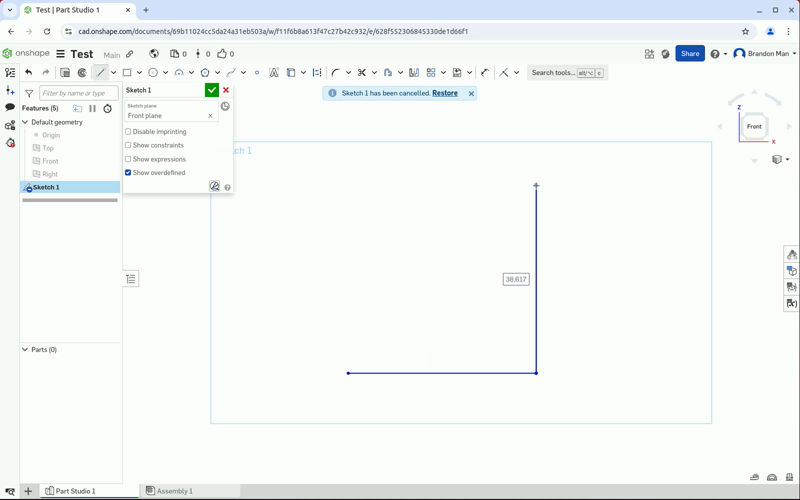
mouse_move(348, 185)
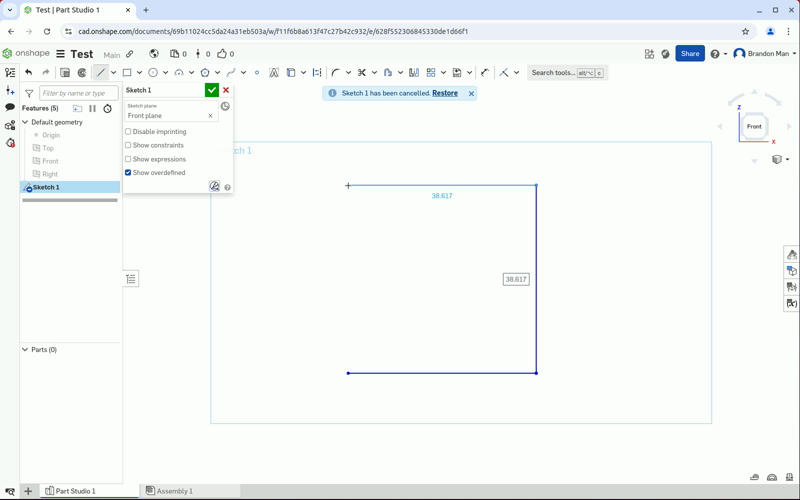
click(348, 185)
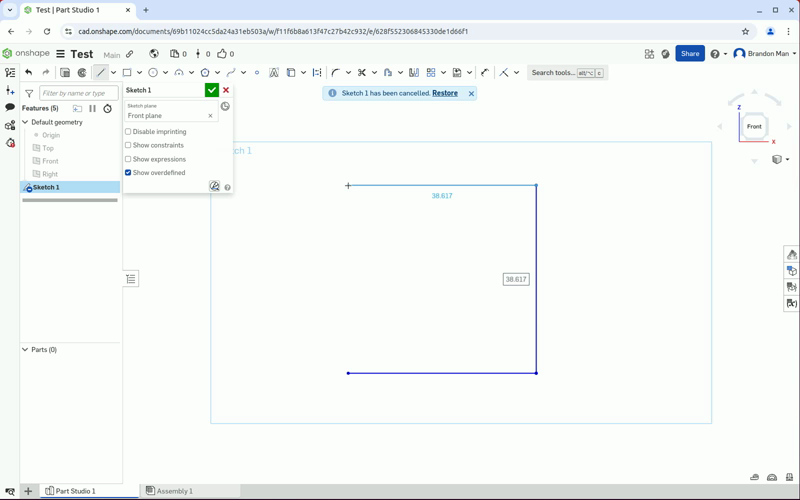
key_up(shift)
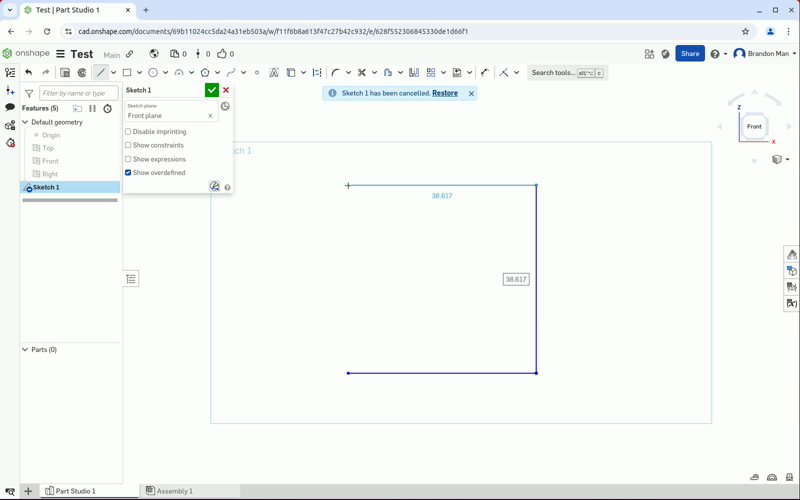
key_down(shift)
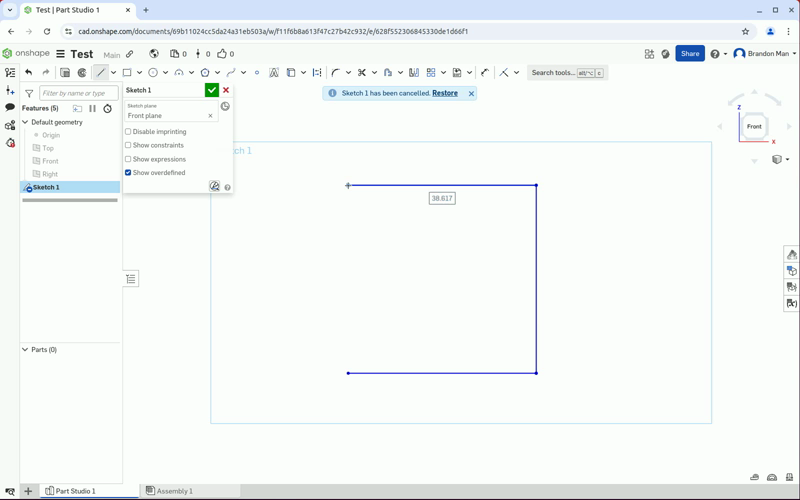
mouse_move(348, 373)
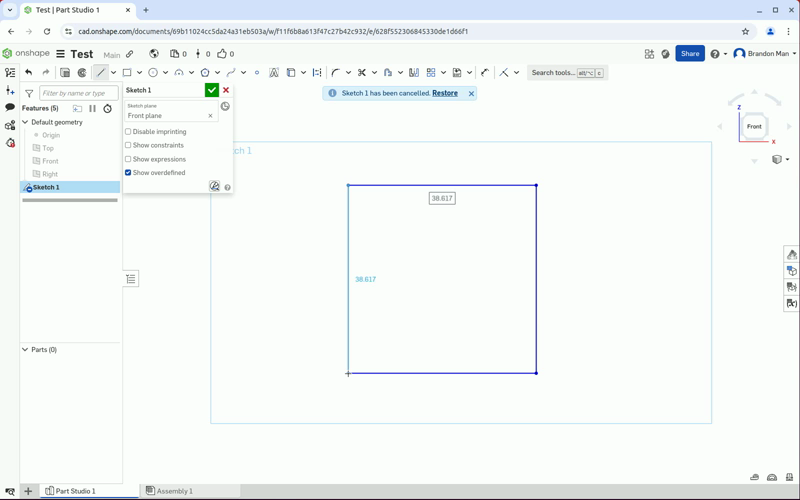
key_up(shift)
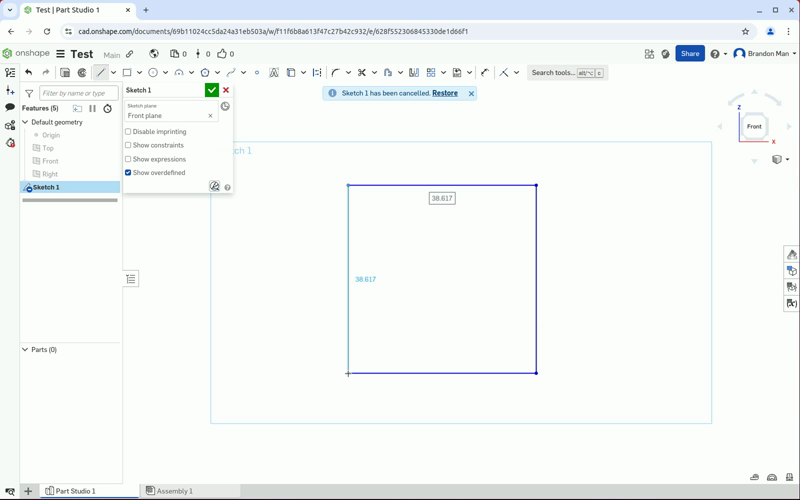
click(348, 373)
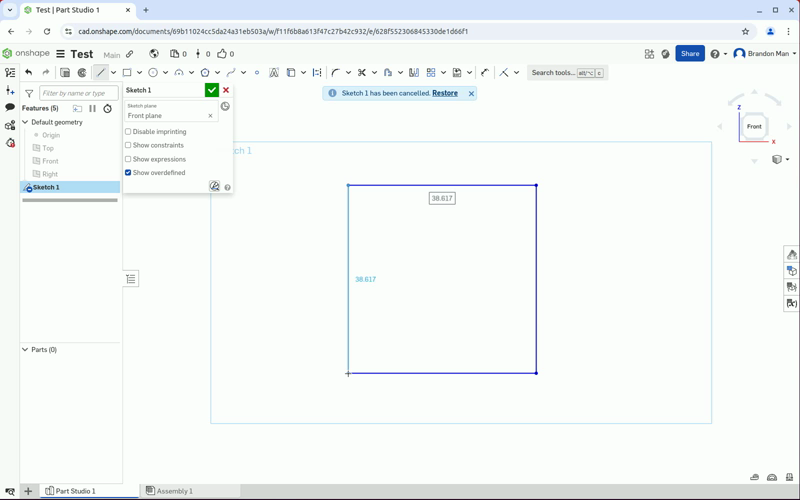
key(esc)
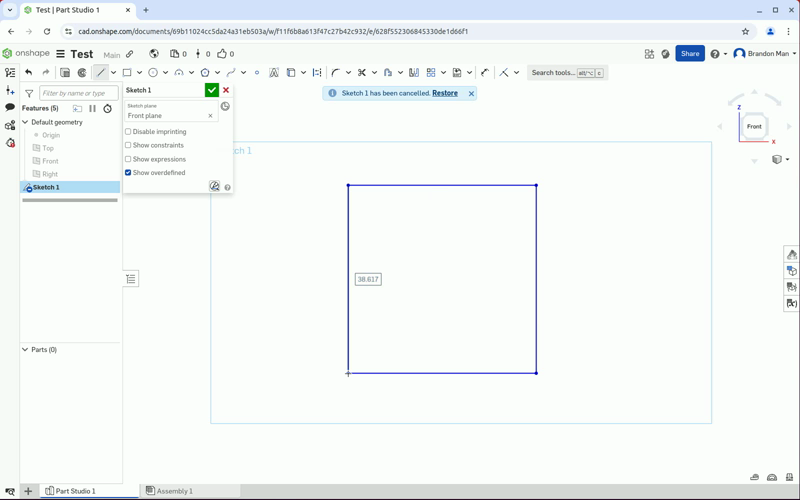
key(c)
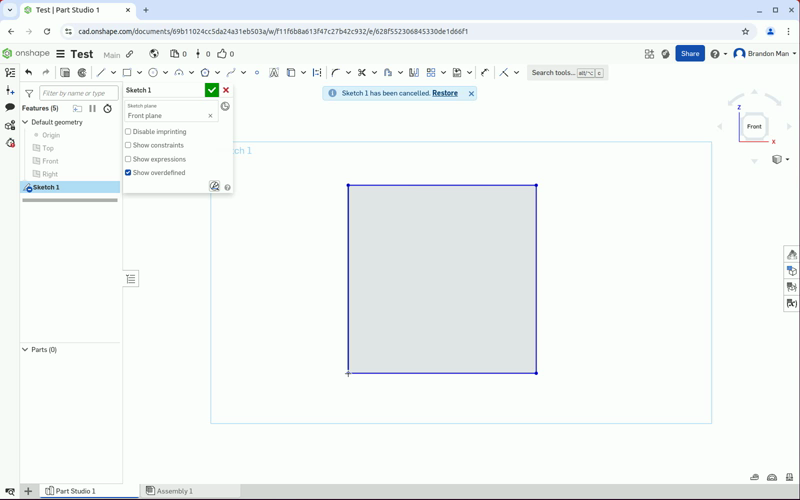
key_down(shift)
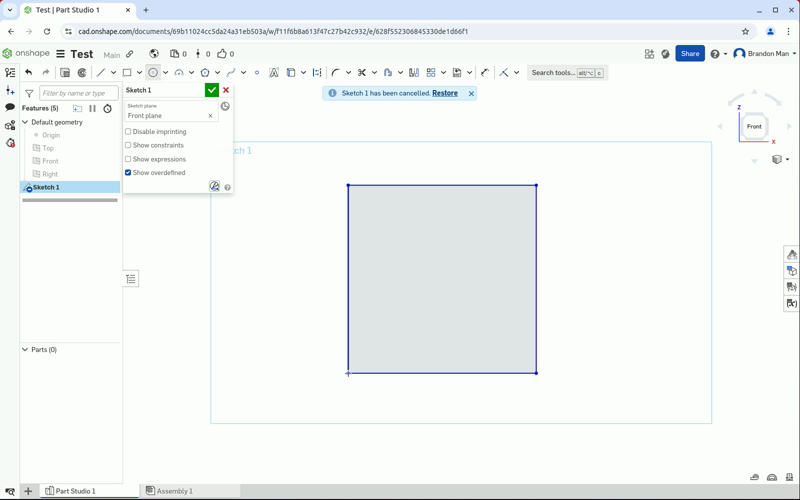
mouse_move(443, 278)
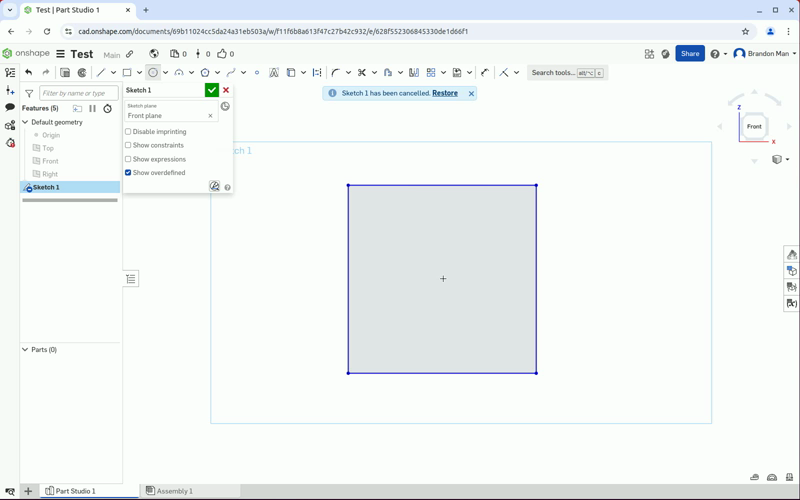
click(443, 278)
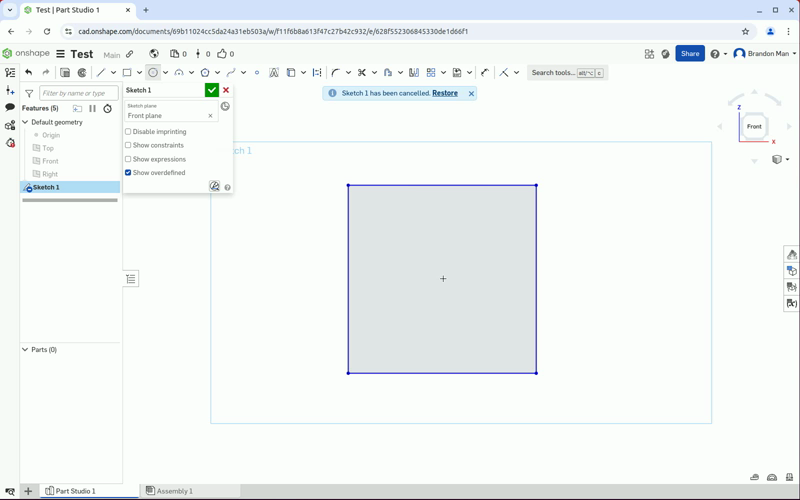
key_up(shift)
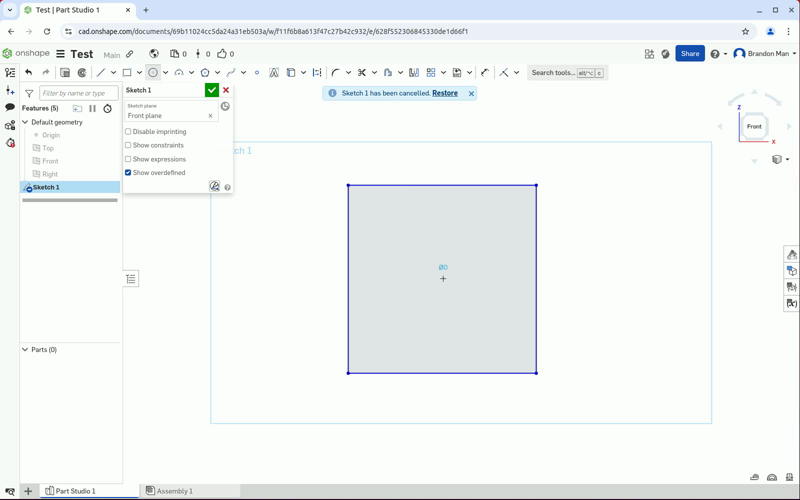
mouse_move(522, 278)
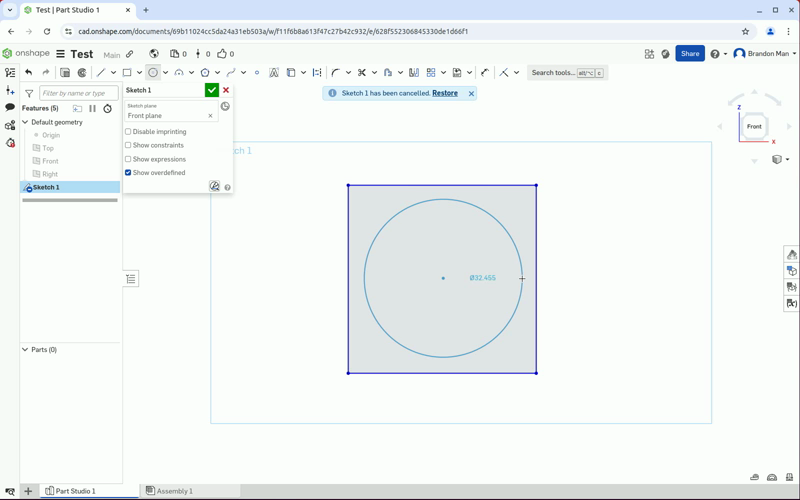
click(522, 278)
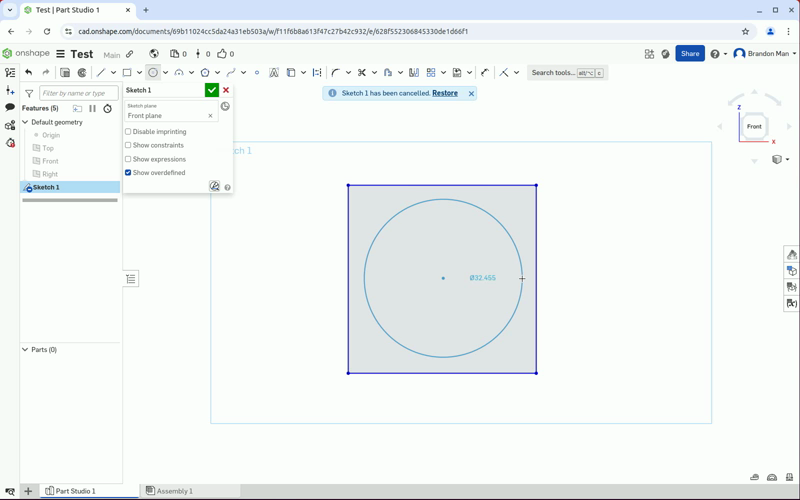
key(esc)
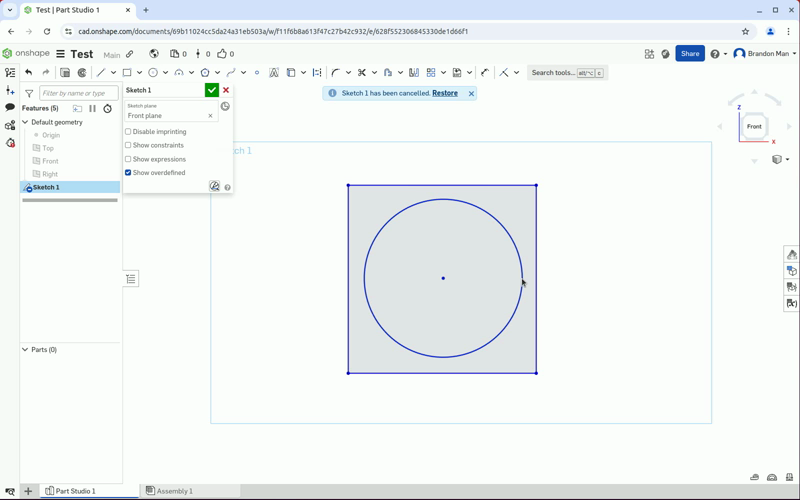
mouse_move(367, 326)
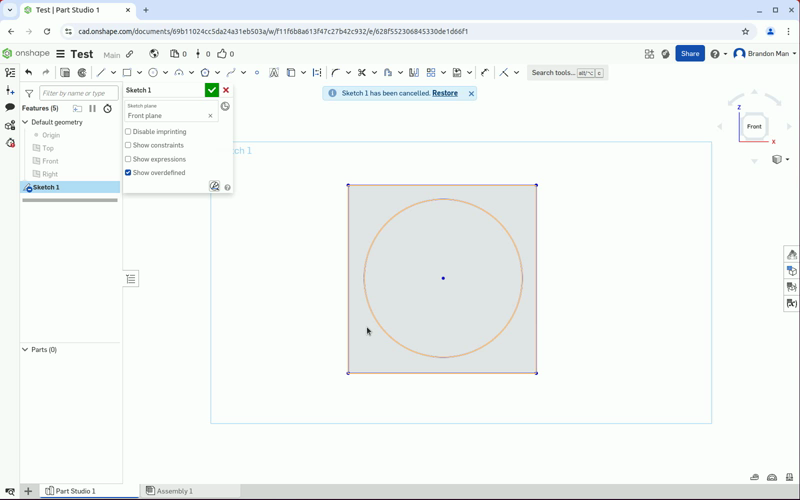
click(367, 326)
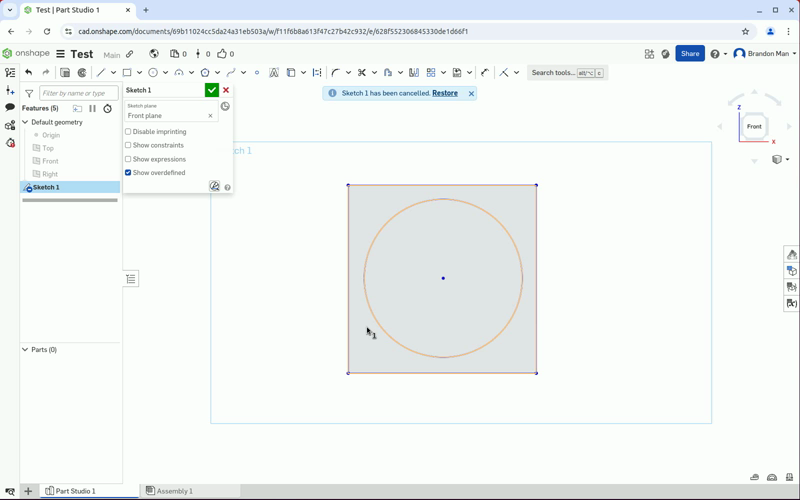
mouse_move(73, 352)
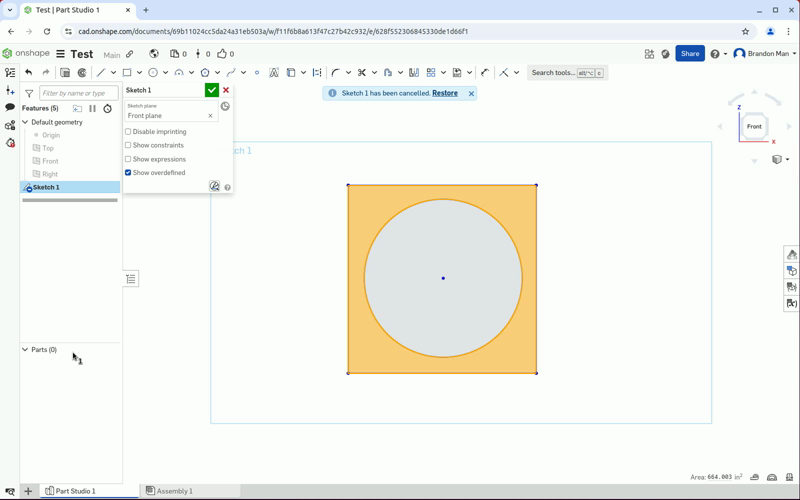
key(shift+y)
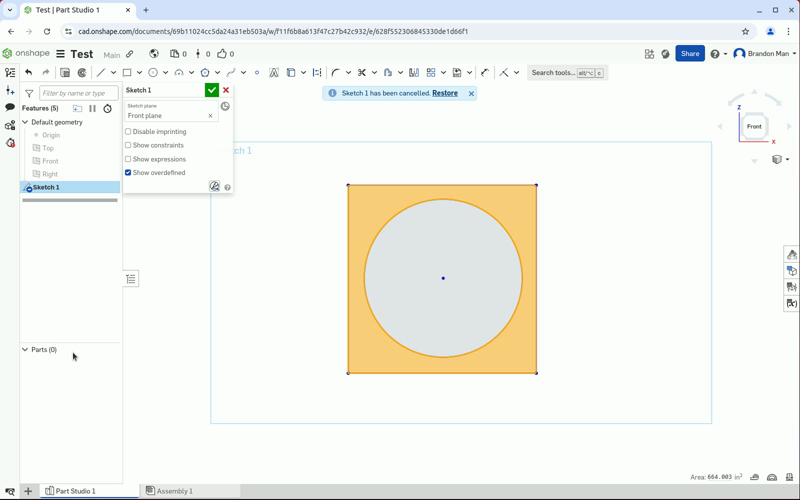
key(shift+e)
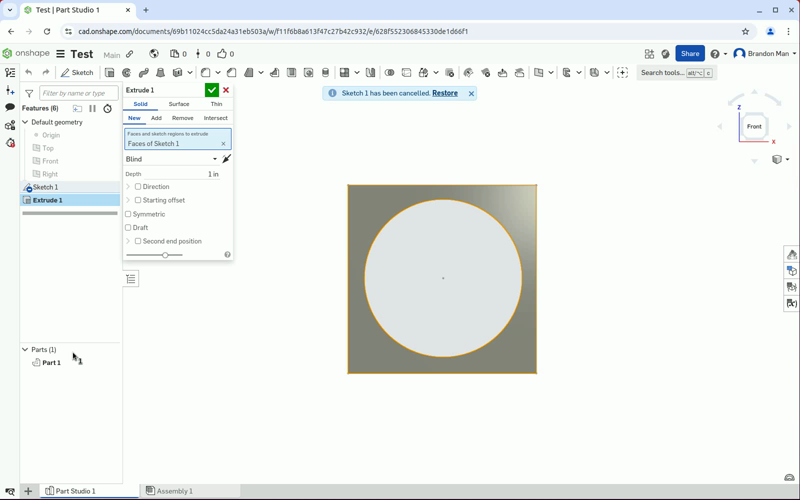
mouse_move(143, 106)
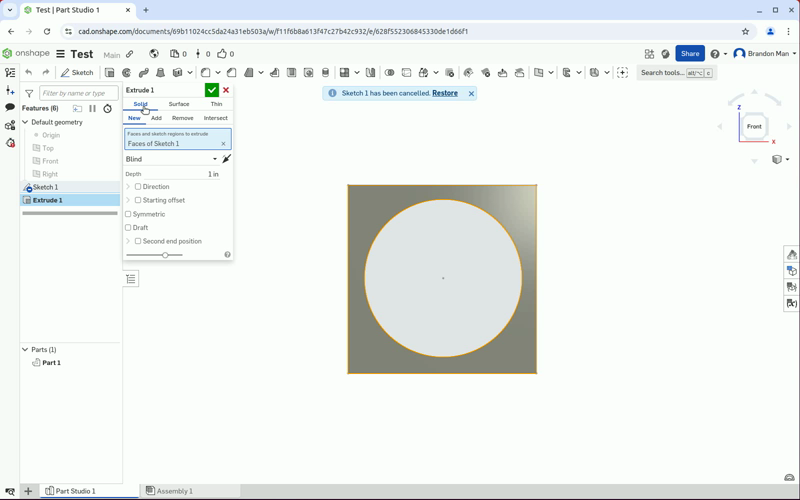
click(143, 106)
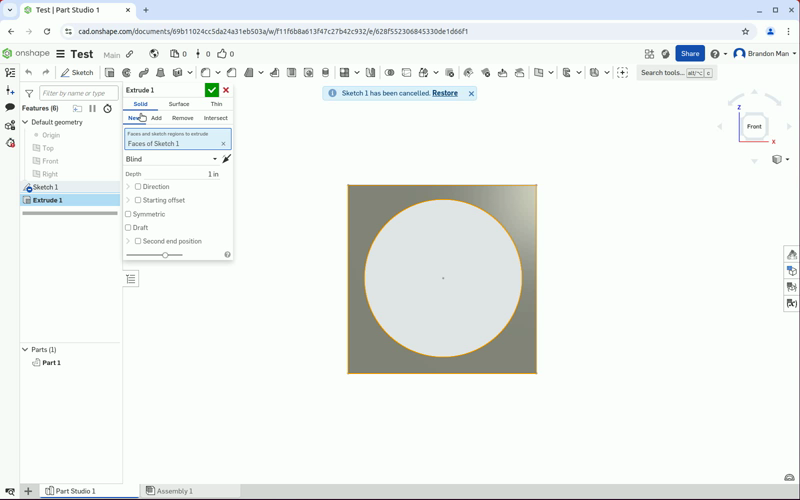
mouse_move(137, 120)
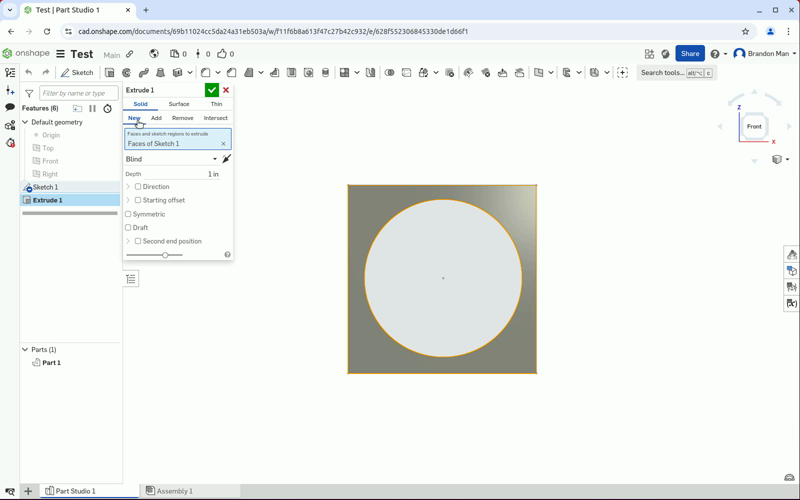
click(137, 120)
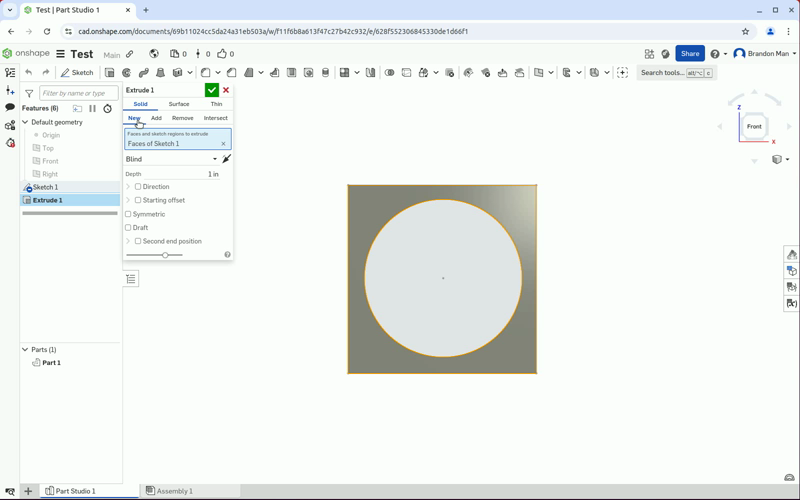
key(tab, 4)
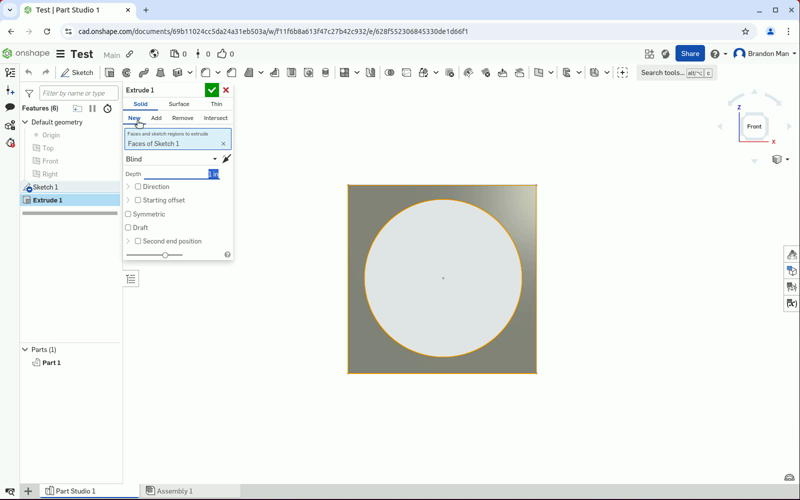
text(3.129)
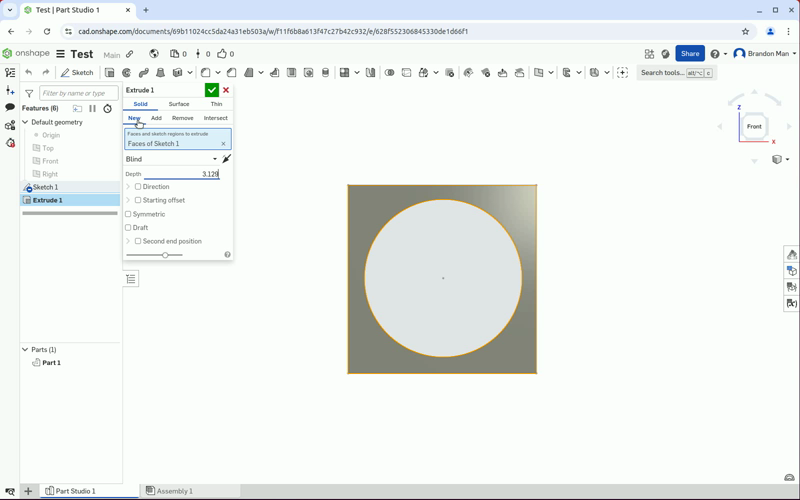
key(enter)
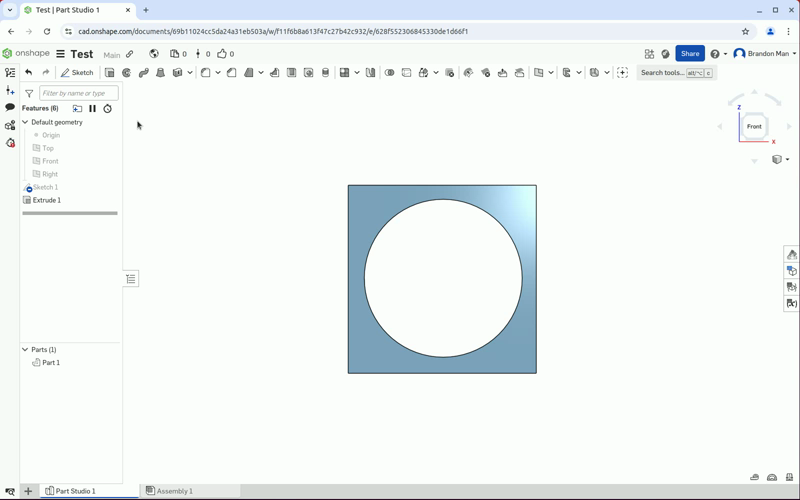
key(shift+h)
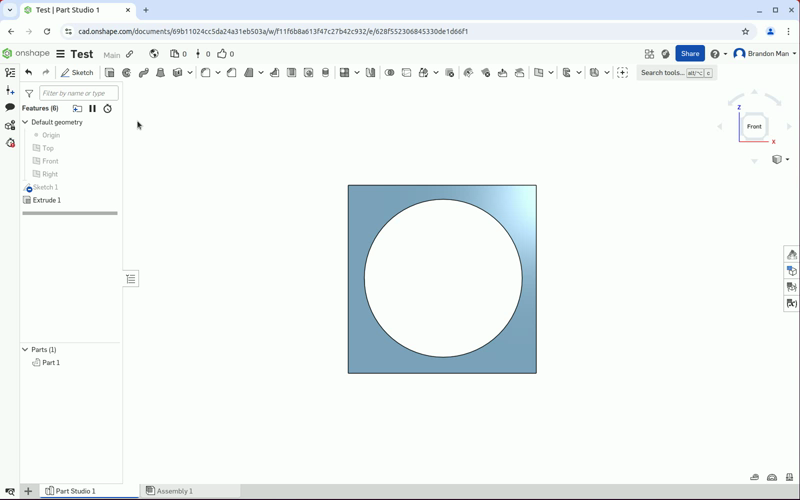
key(shift+h)
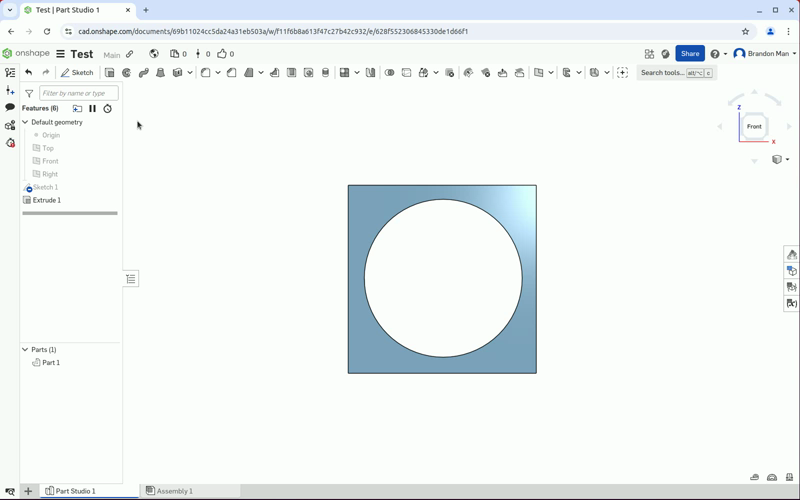
mouse_move(73, 189)
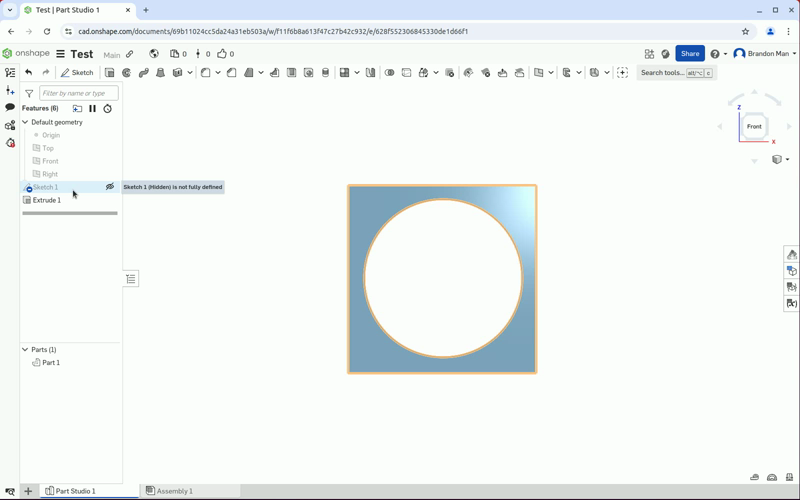
click(73, 189)
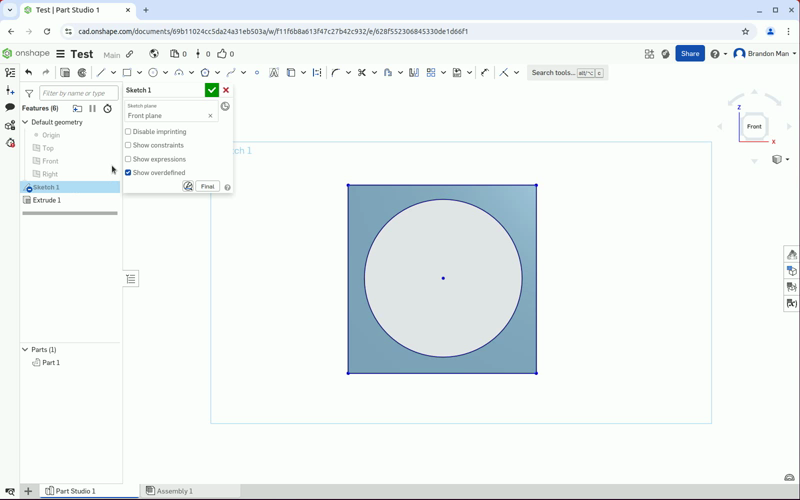
mouse_move(229, 92)
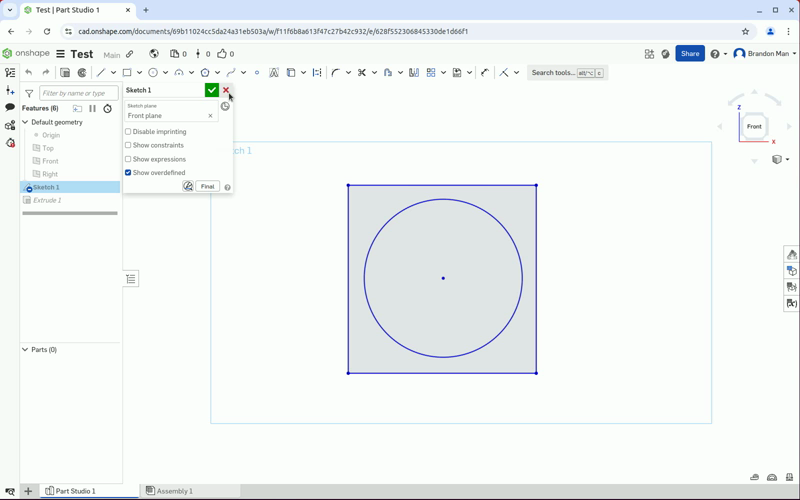
click(229, 92)
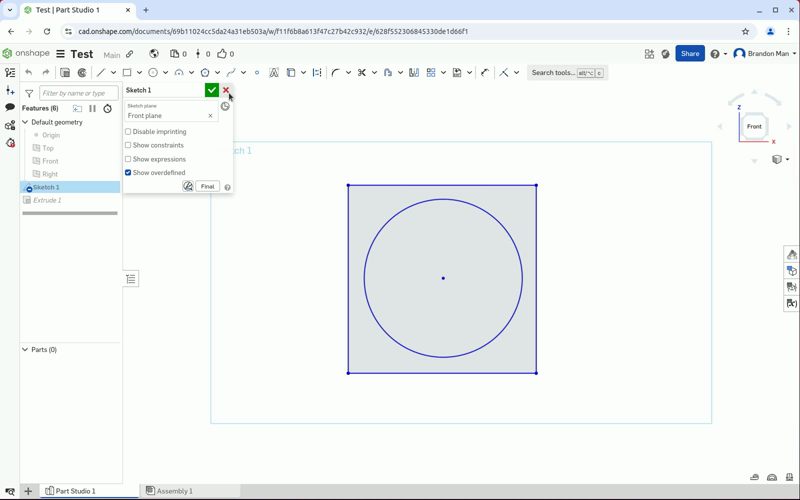
key(shift+s)
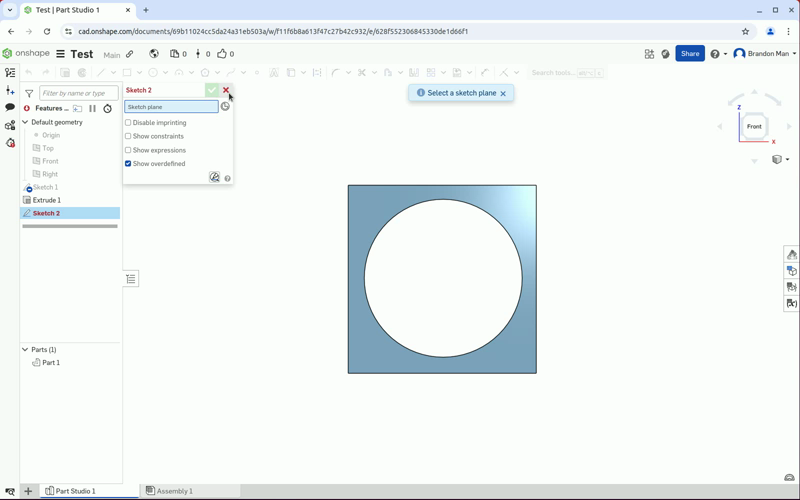
mouse_move(73, 163)
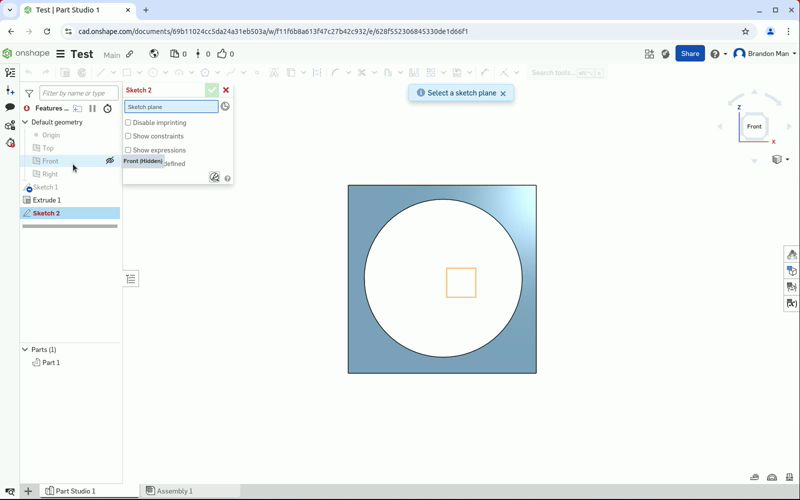
click(73, 163)
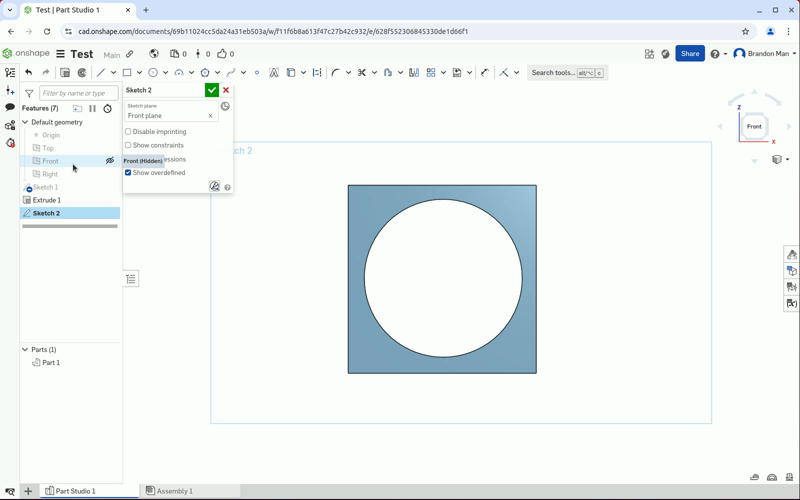
mouse_move(73, 352)
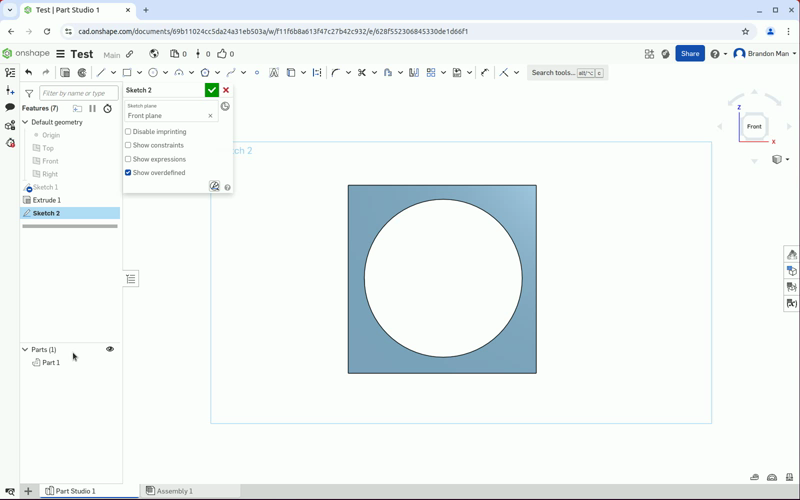
key(y)
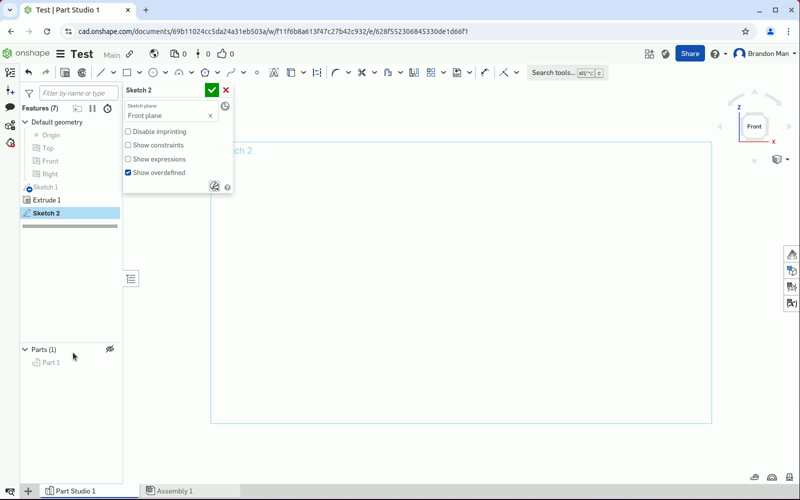
key(c)
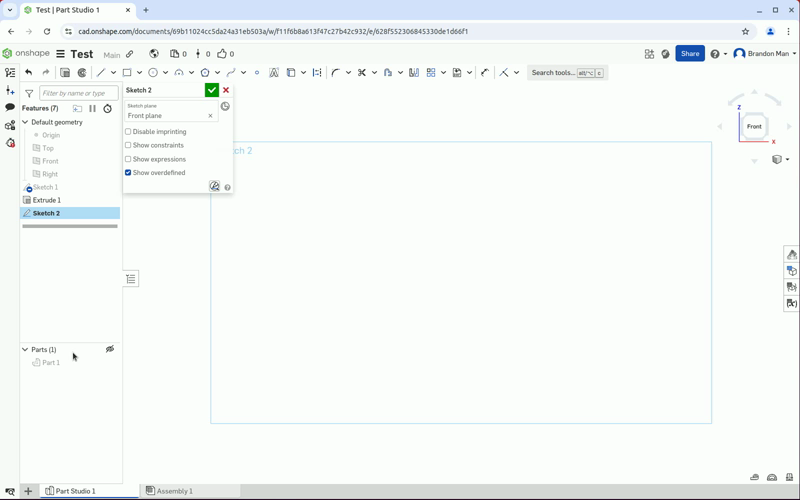
key_down(shift)
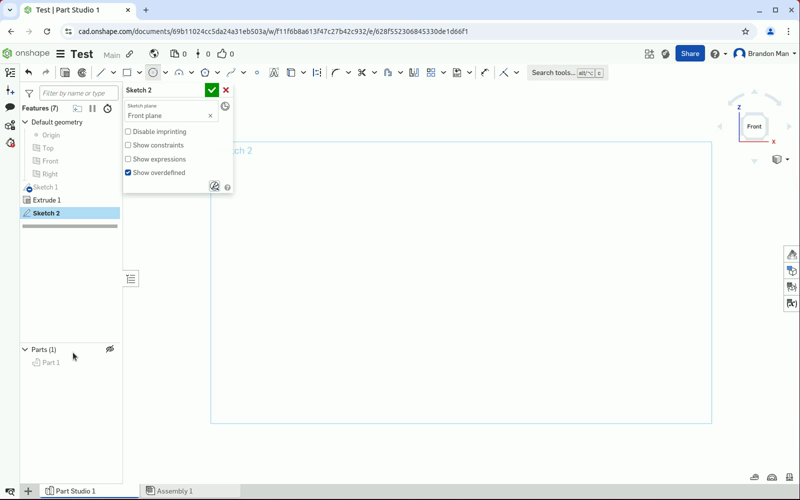
mouse_move(442, 278)
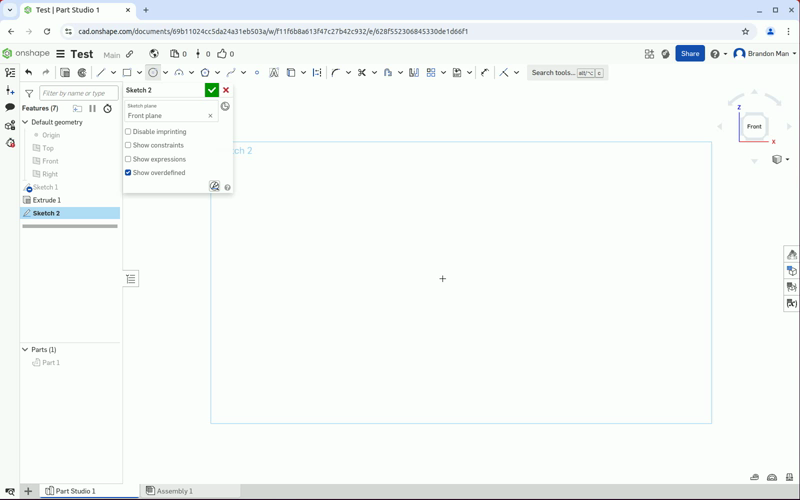
click(442, 278)
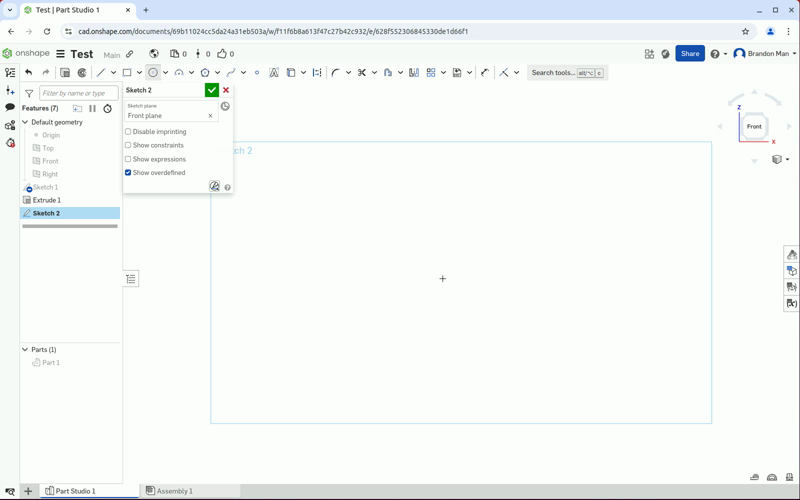
key_up(shift)
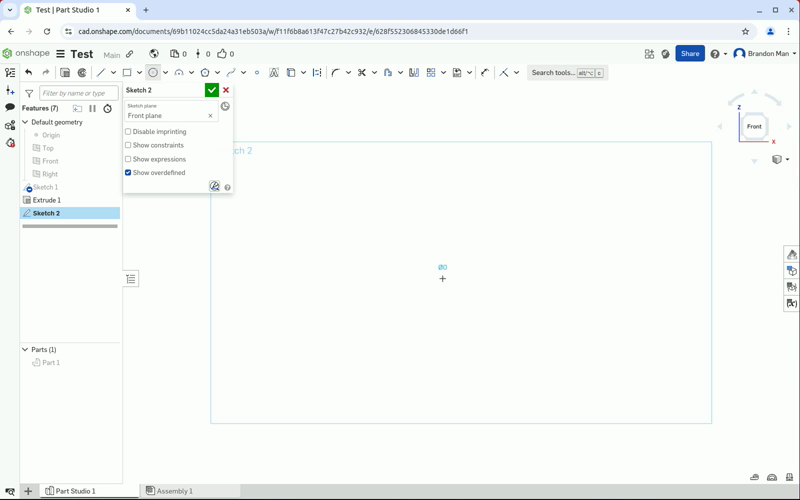
mouse_move(522, 278)
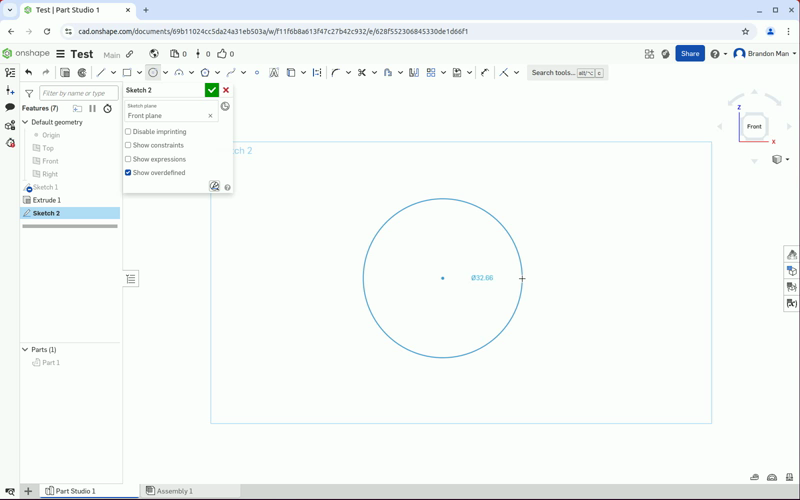
click(522, 278)
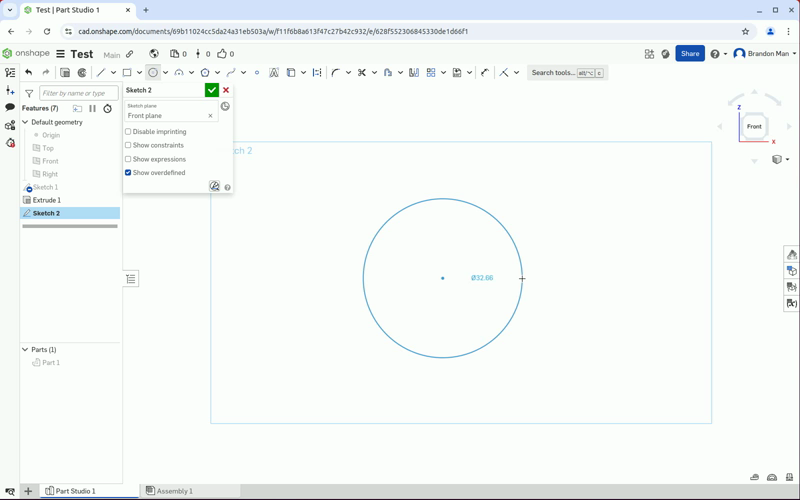
key(esc)
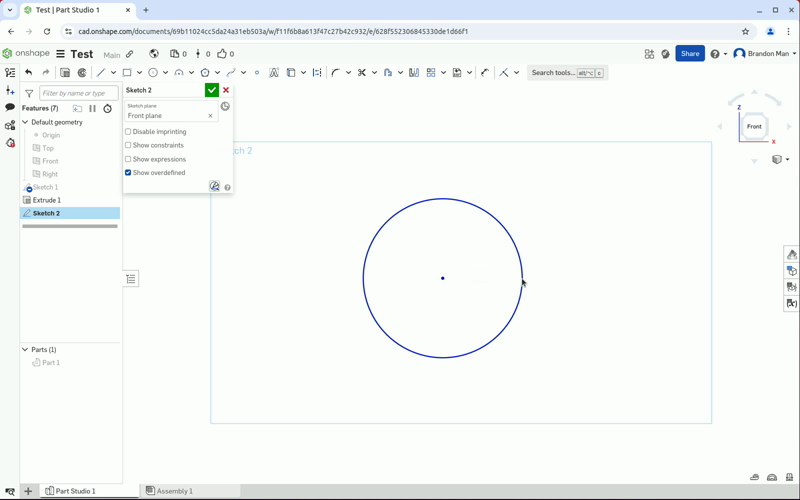
mouse_move(465, 326)
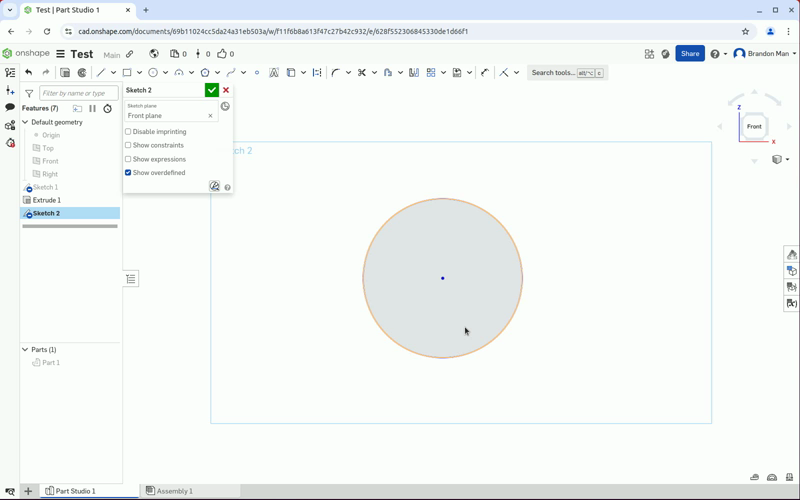
click(465, 326)
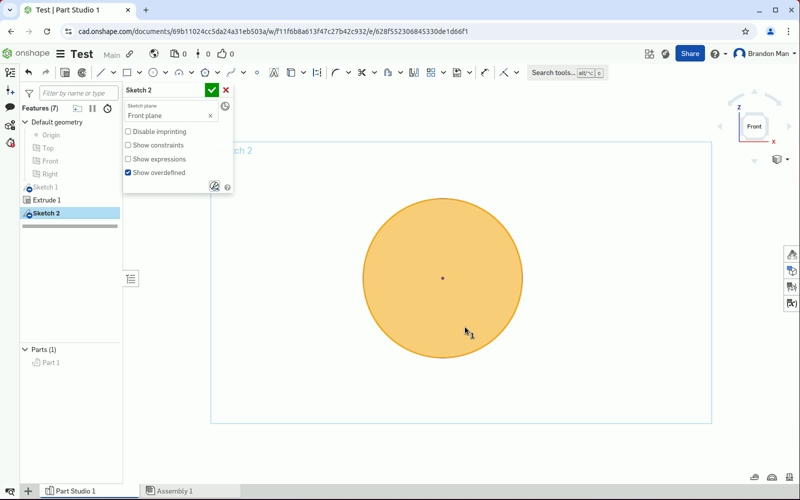
mouse_move(73, 352)
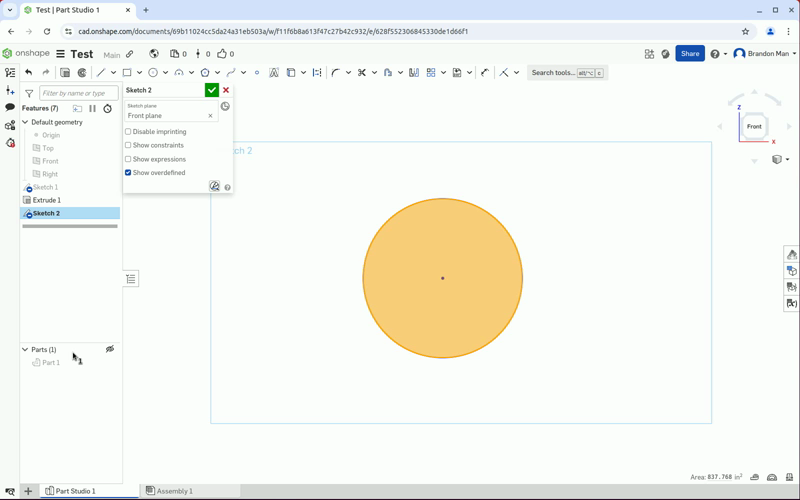
key(shift+y)
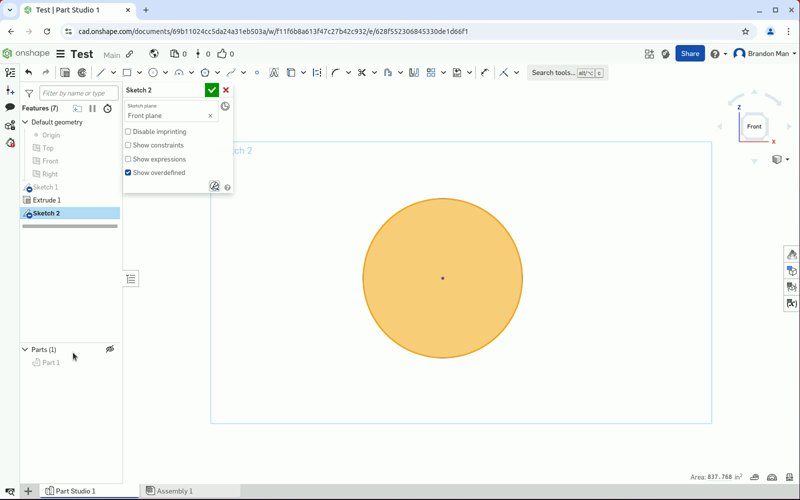
key(shift+e)
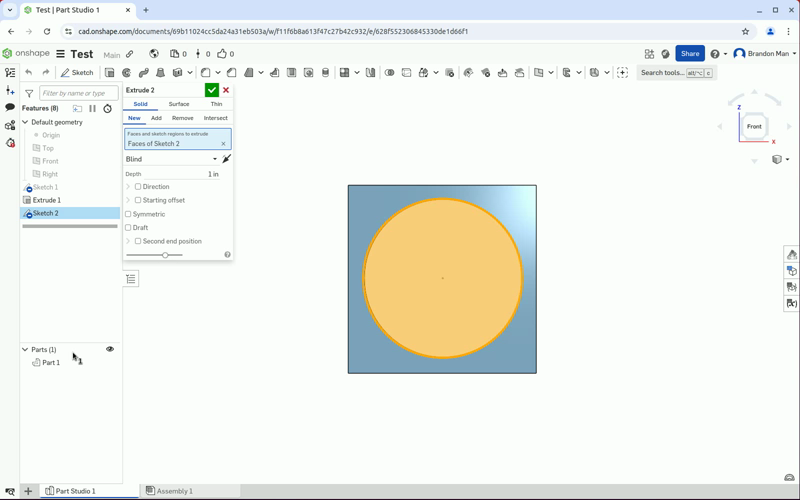
mouse_move(143, 106)
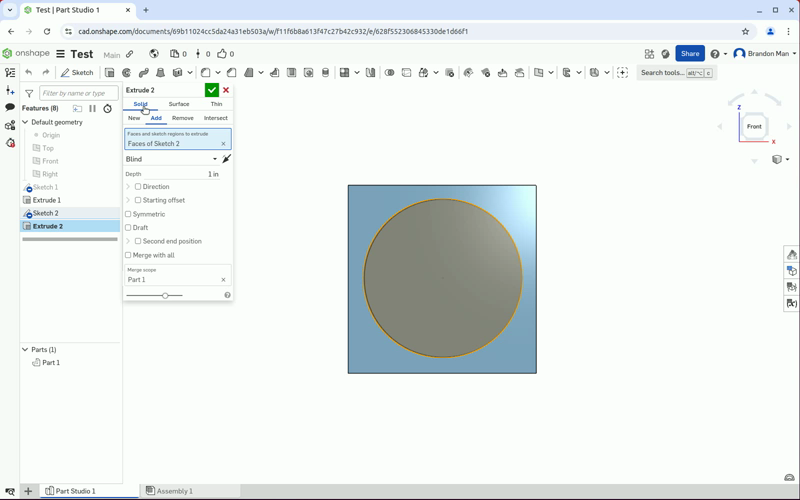
click(143, 106)
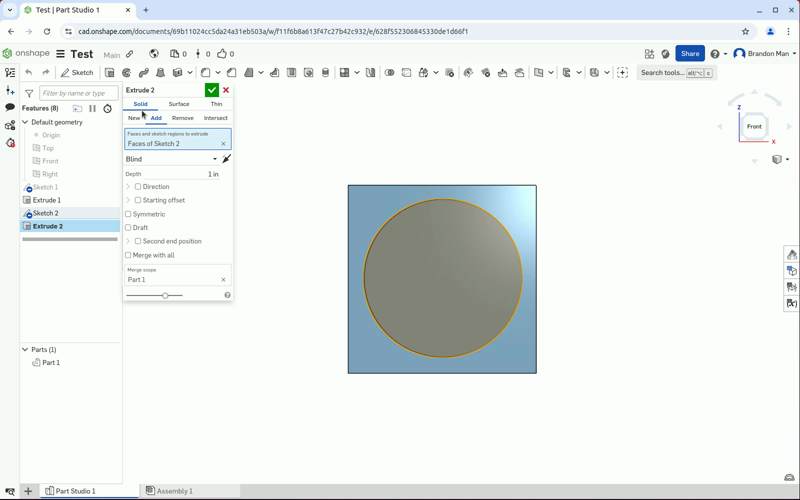
mouse_move(137, 120)
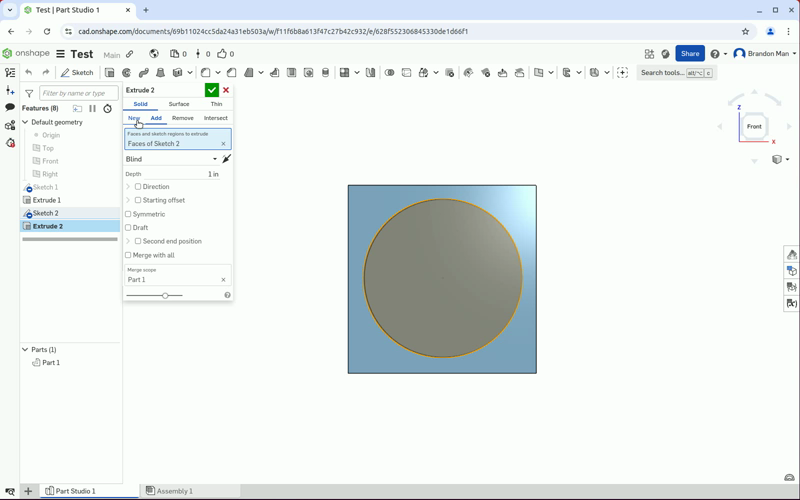
click(137, 120)
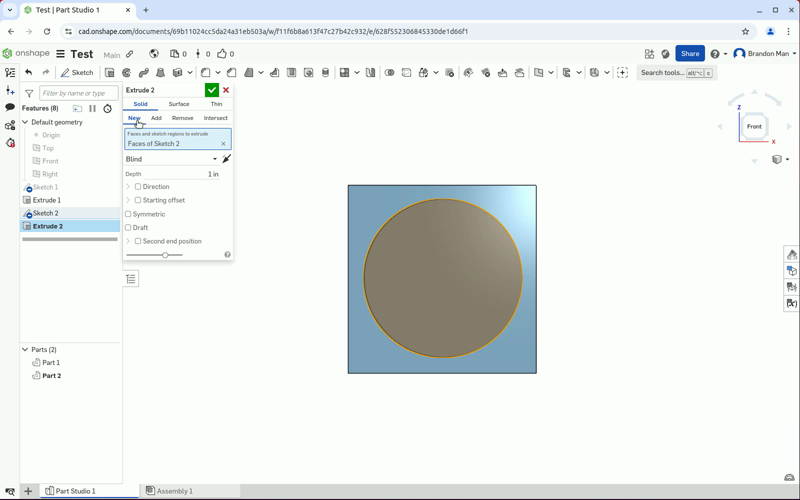
key(tab, 4)
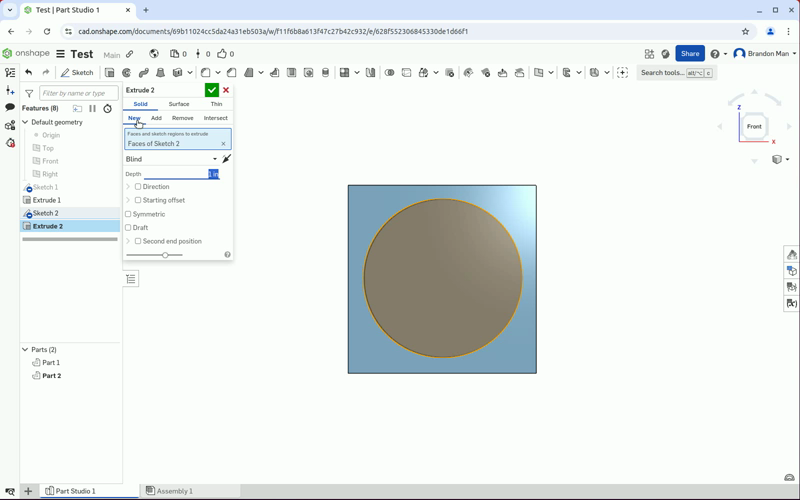
text(6.499)
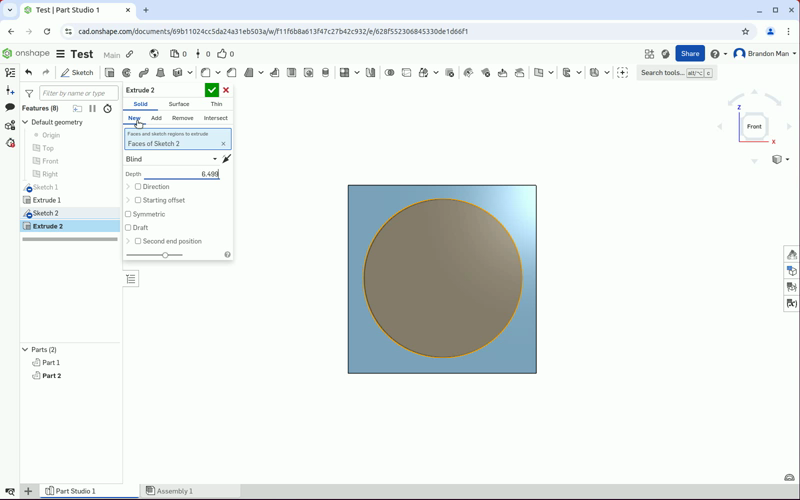
key(enter)
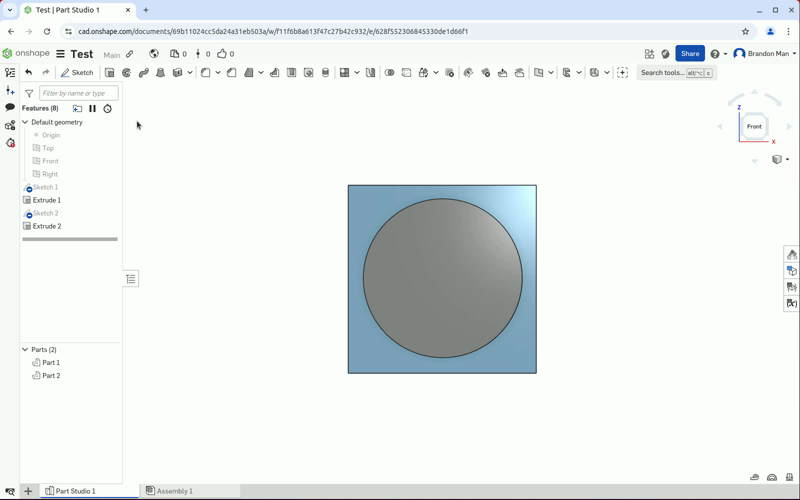
key(shift+h)
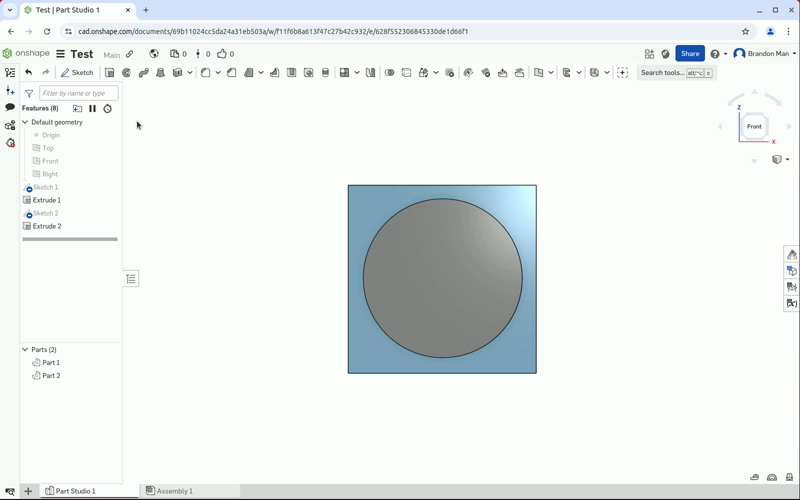
key(shift+h)
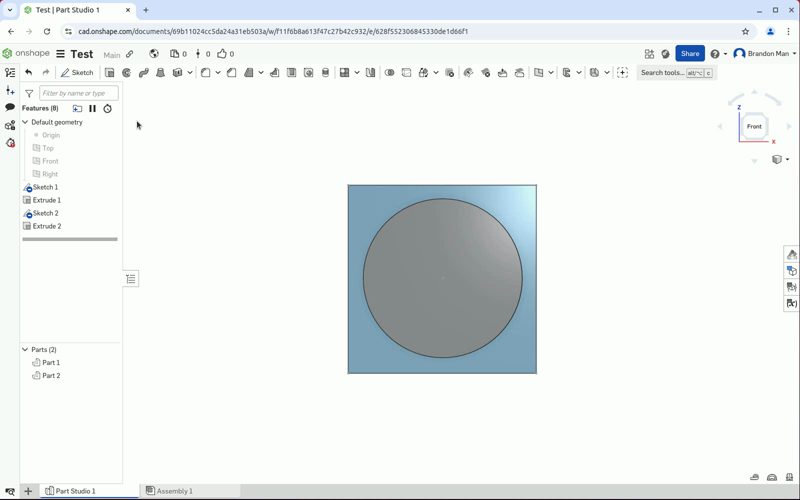
key(shift+7)
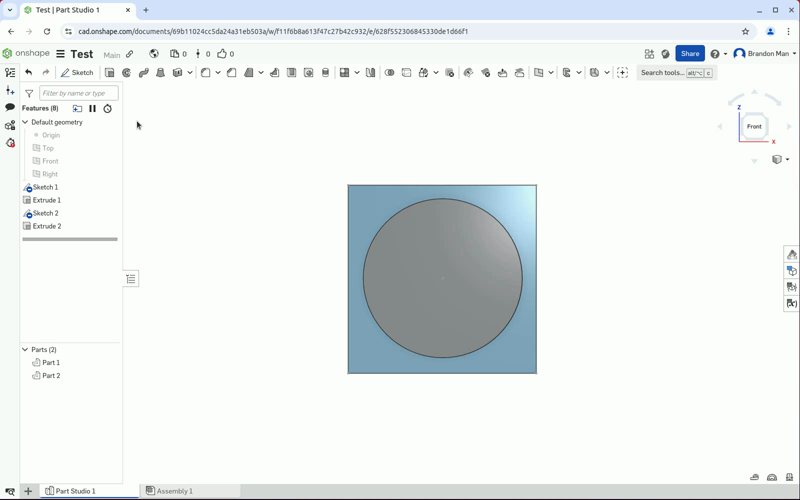
key(left, 2)
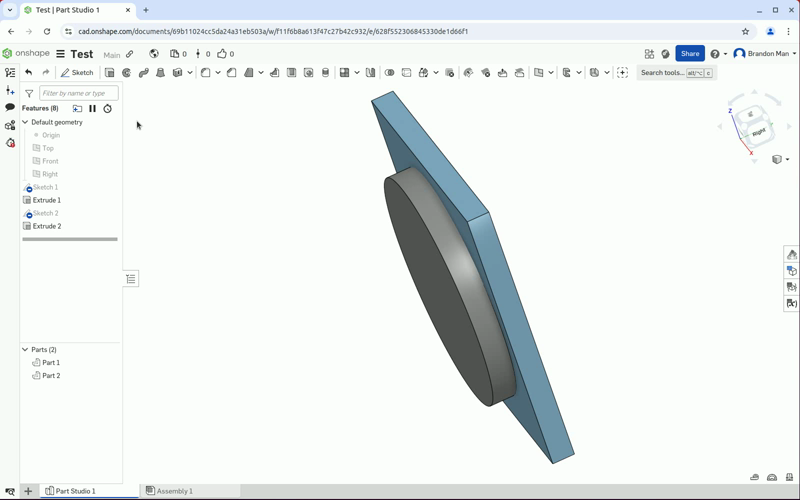
key(down, 2)
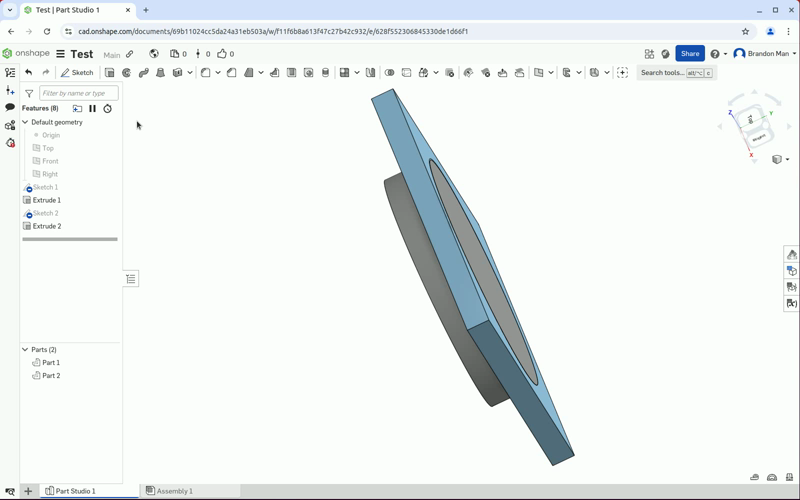
key(up, 2)
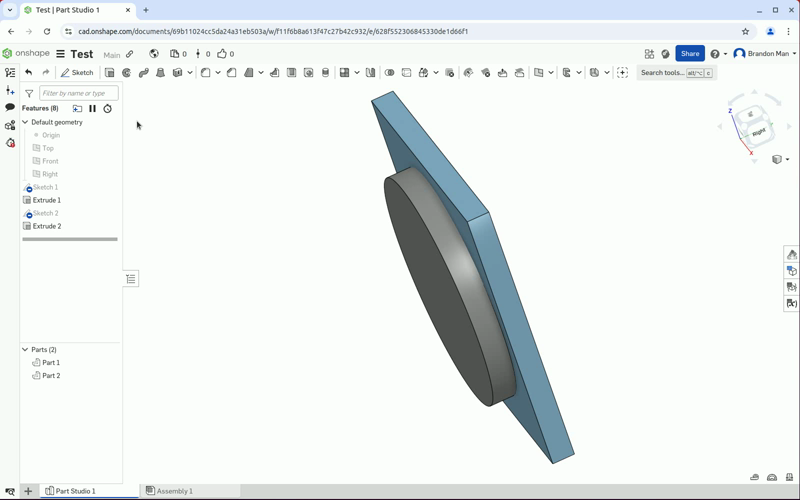
key(right, 2)
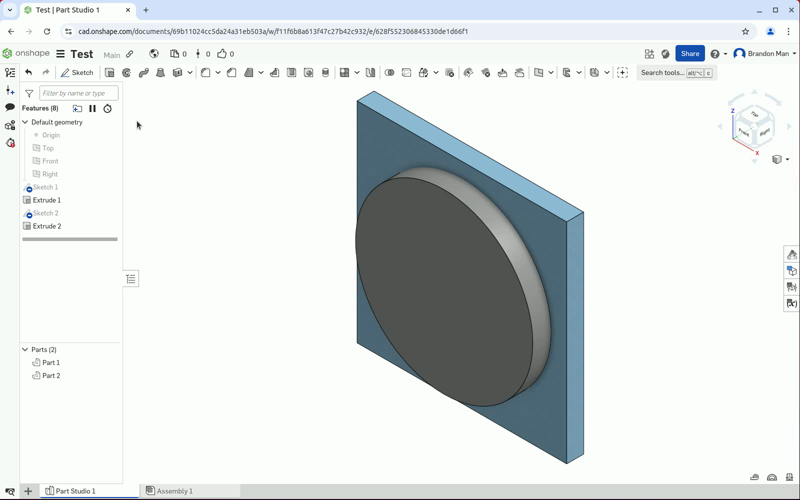
mouse_move(73, 189)
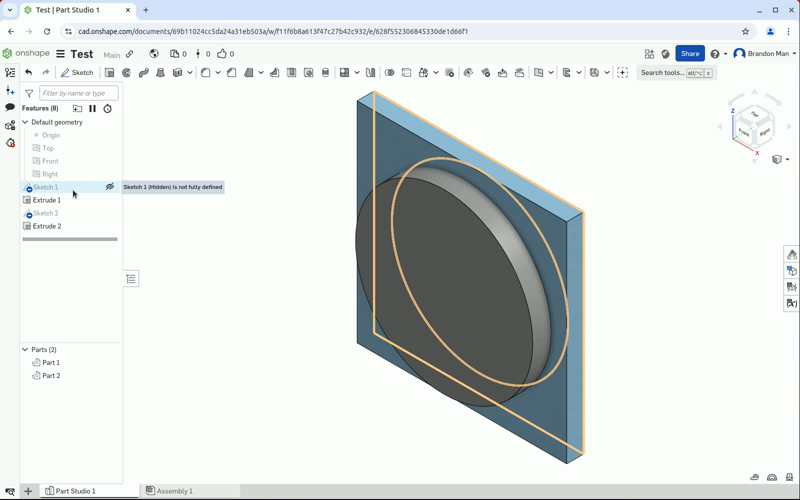
click(73, 189)